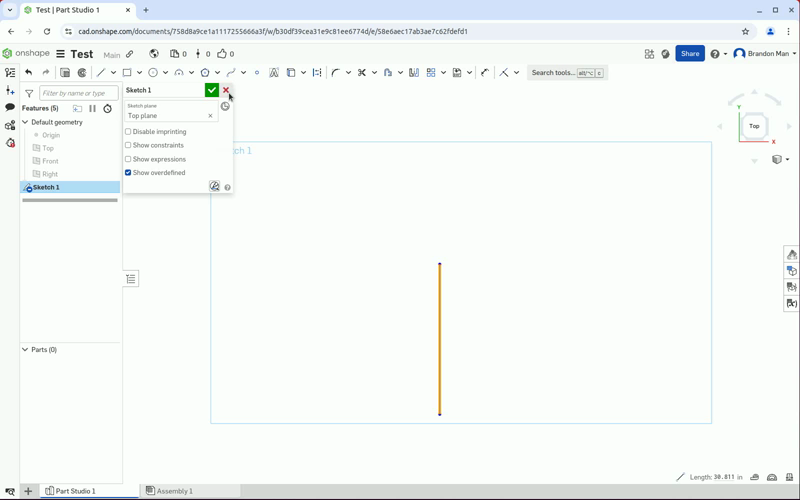
key(shift+h)
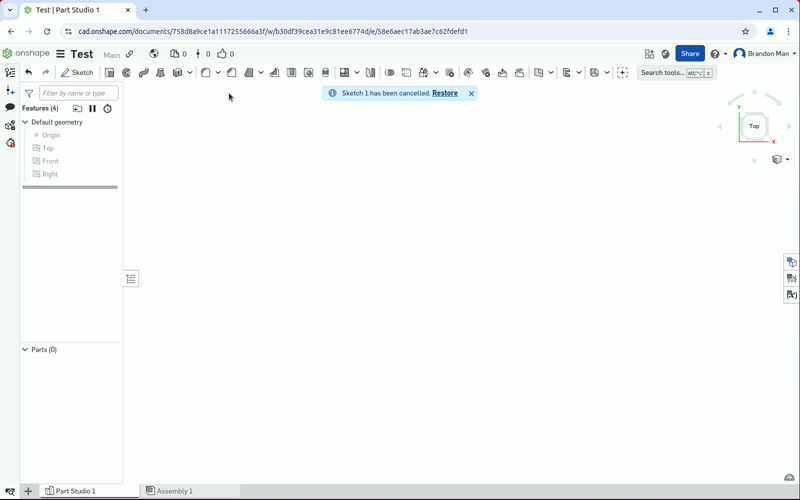
mouse_move(73, 352)
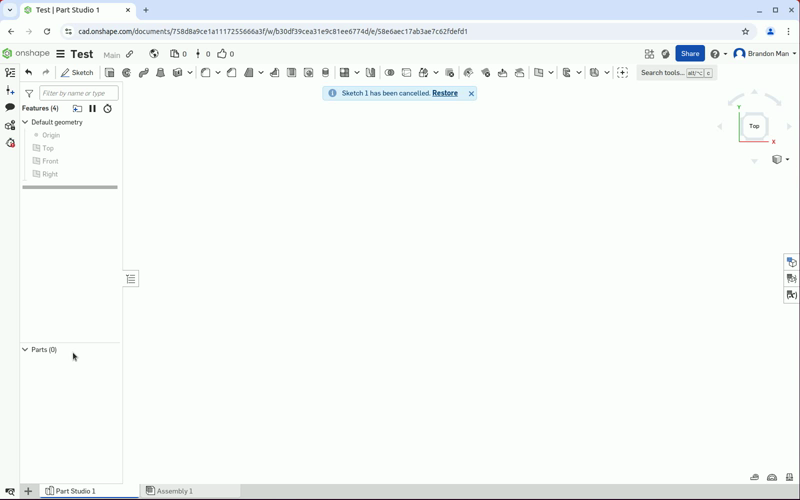
key(y)
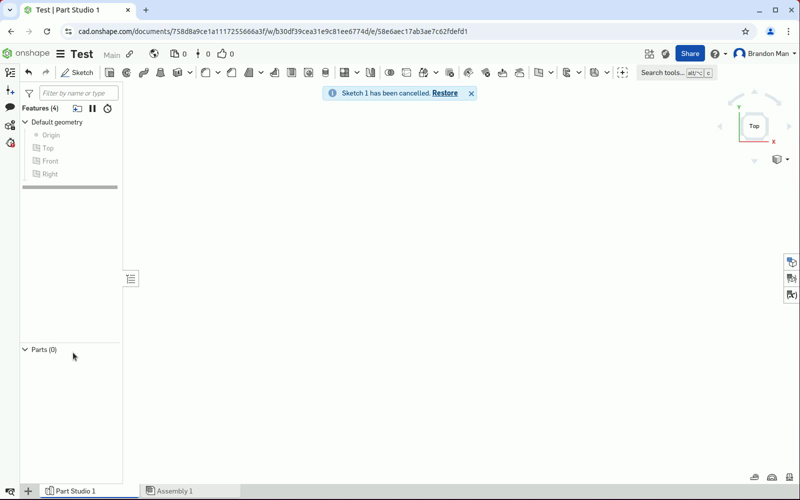
key(shift+p)
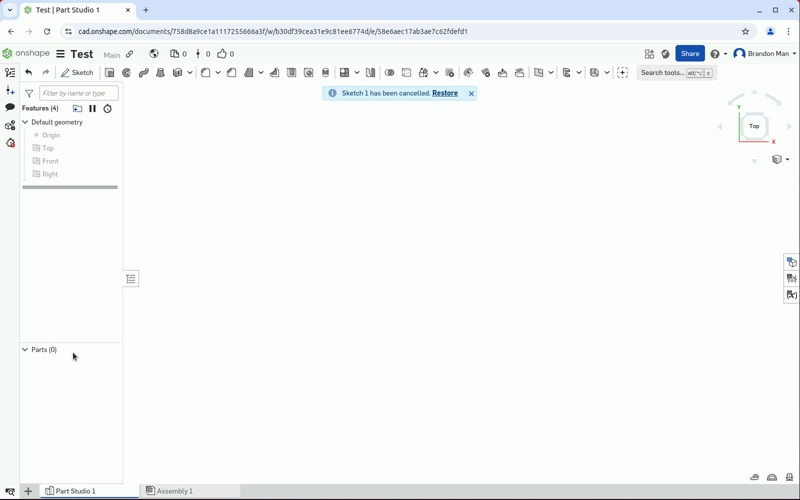
key(space)
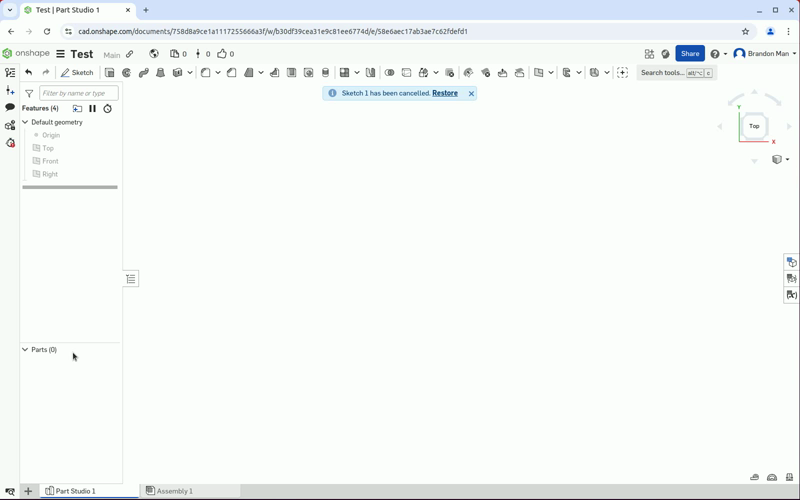
key_down(shift)
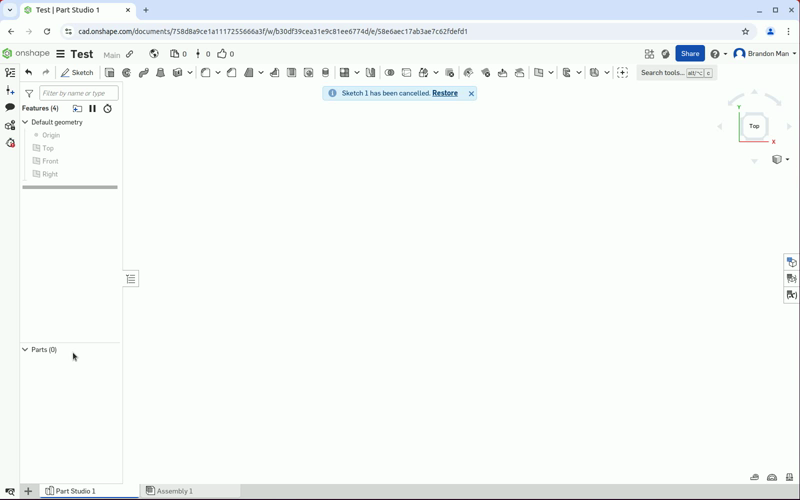
key(up)
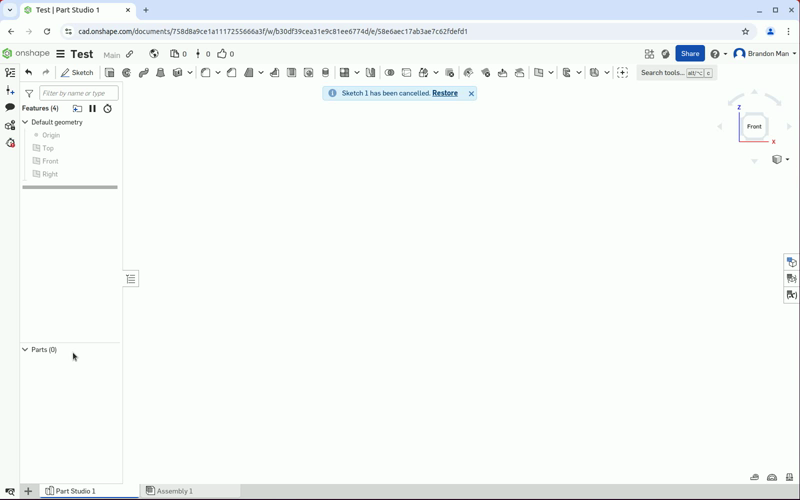
key_up(shift)
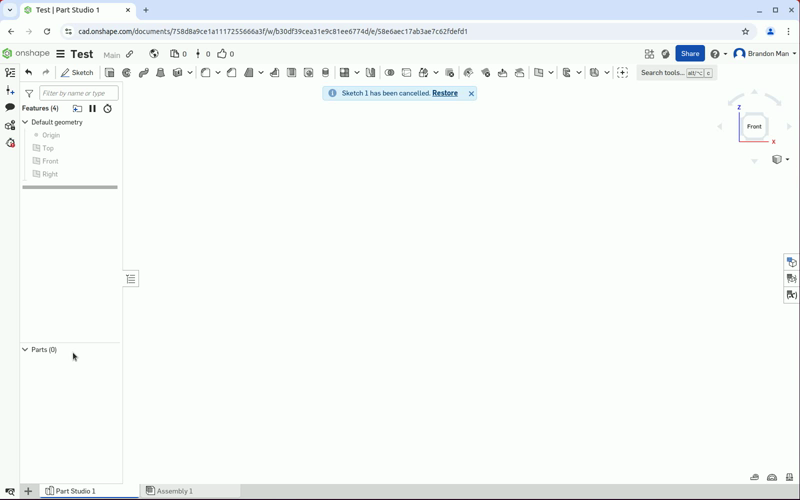
mouse_move(73, 352)
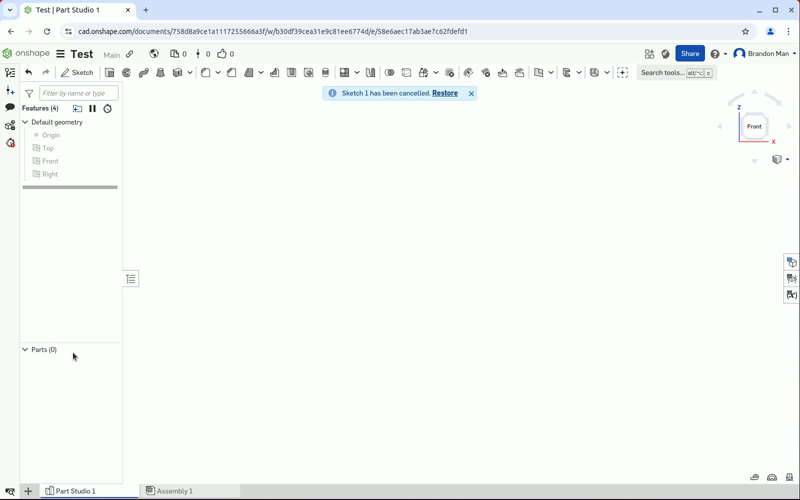
key(shift+y)
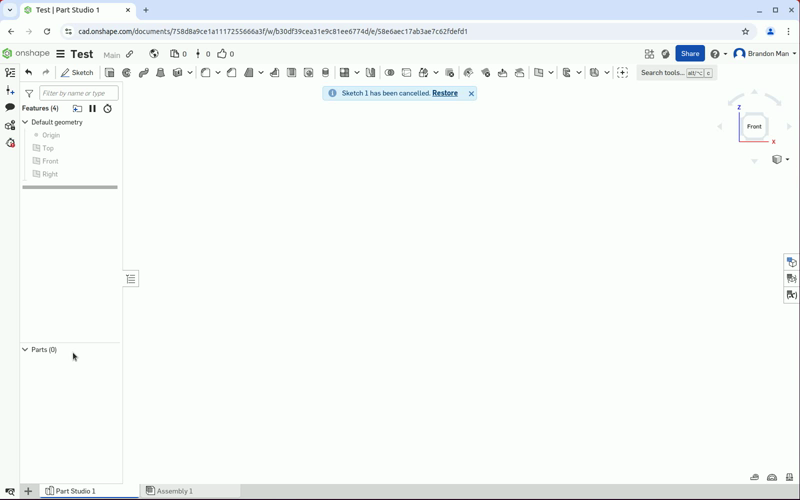
key(shift+s)
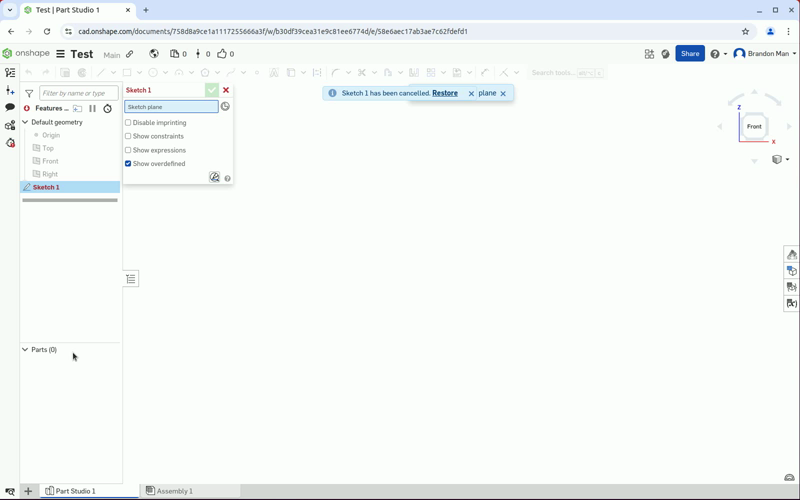
mouse_move(73, 163)
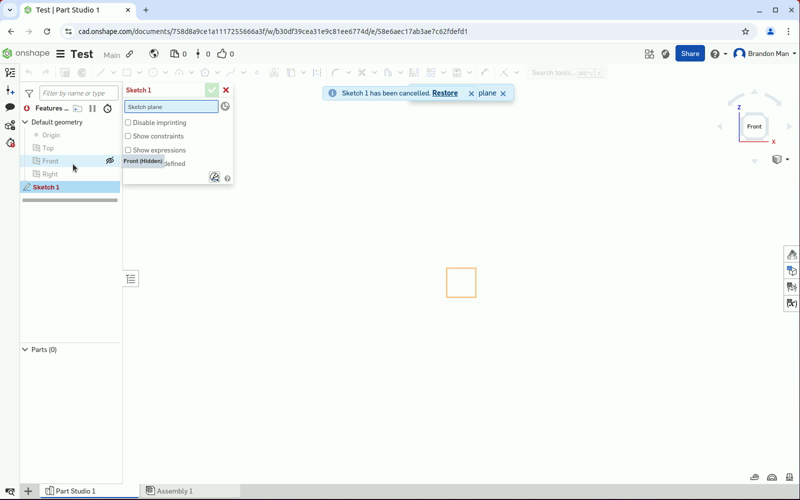
click(73, 163)
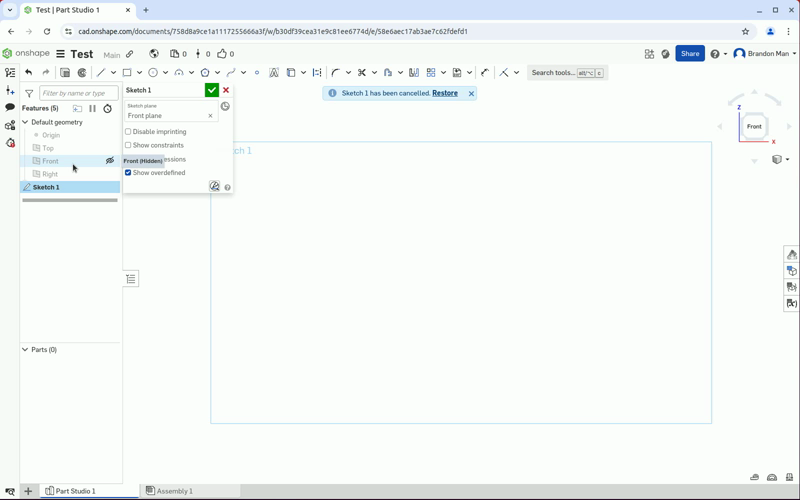
mouse_move(73, 352)
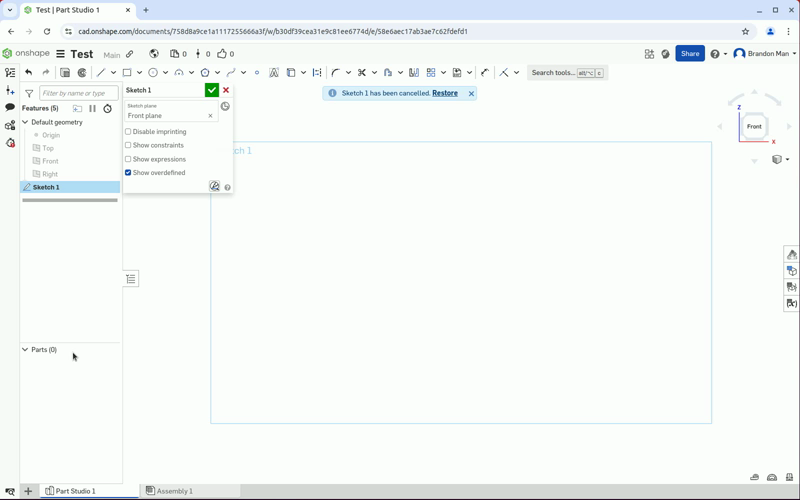
key(y)
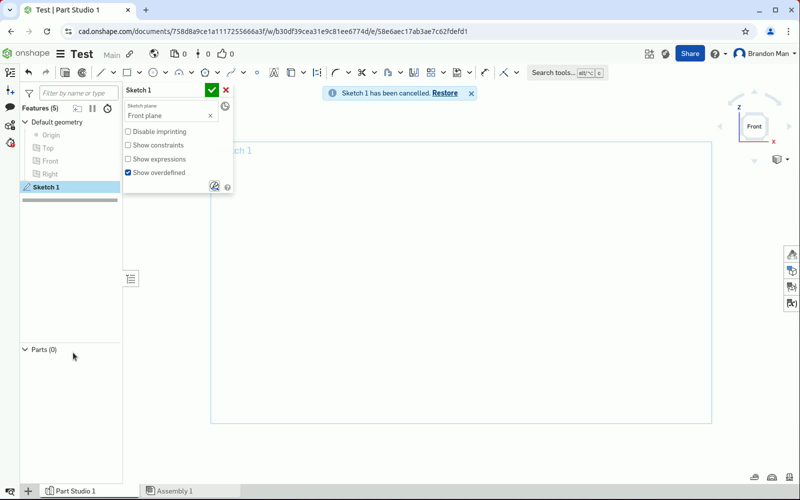
key(l)
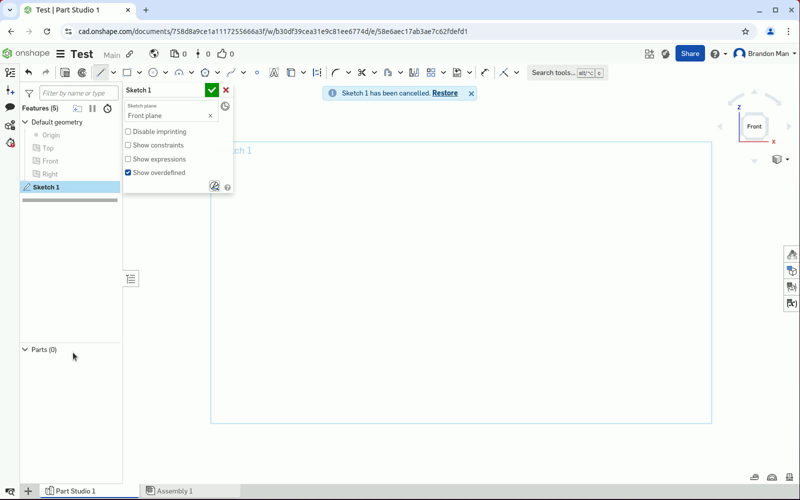
key_down(shift)
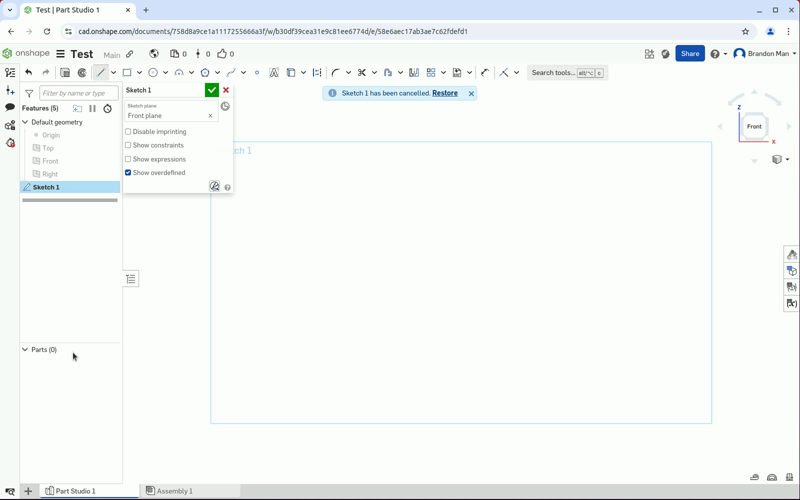
mouse_move(376, 337)
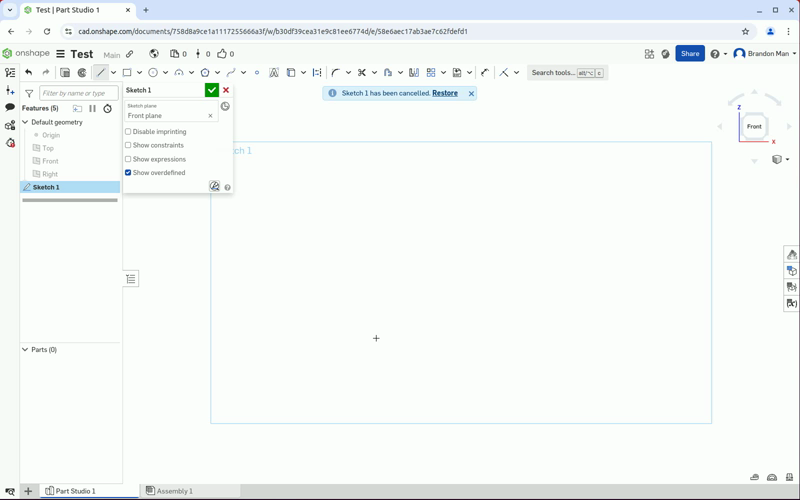
click(376, 337)
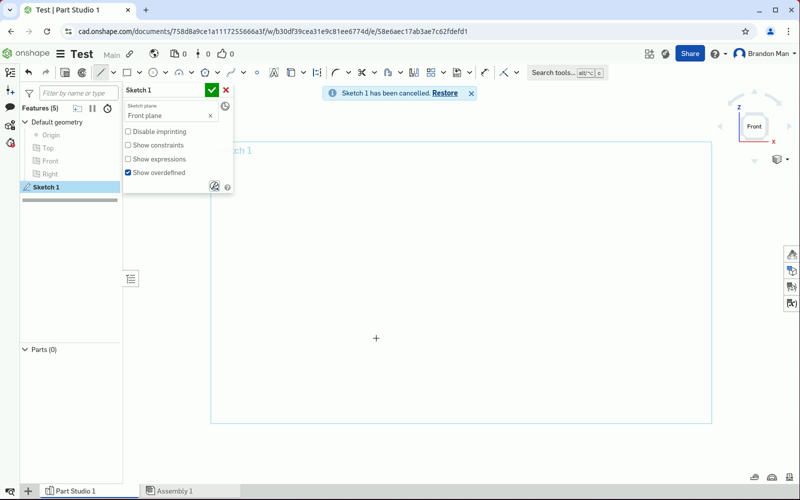
key_up(shift)
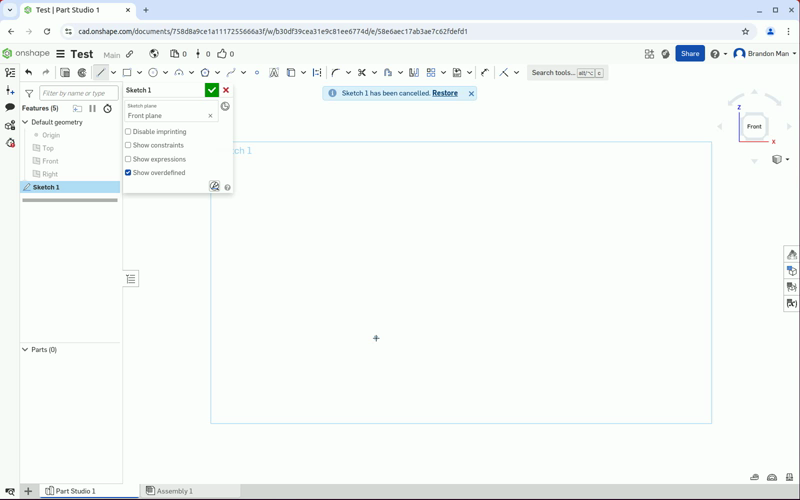
key_down(shift)
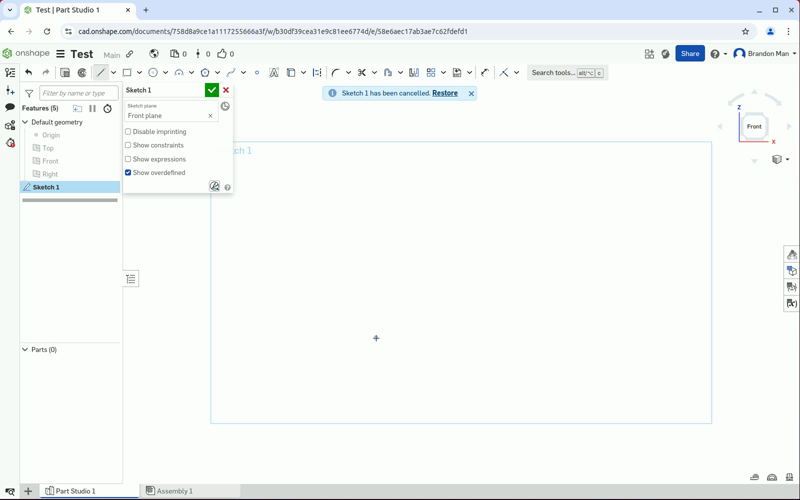
mouse_move(489, 338)
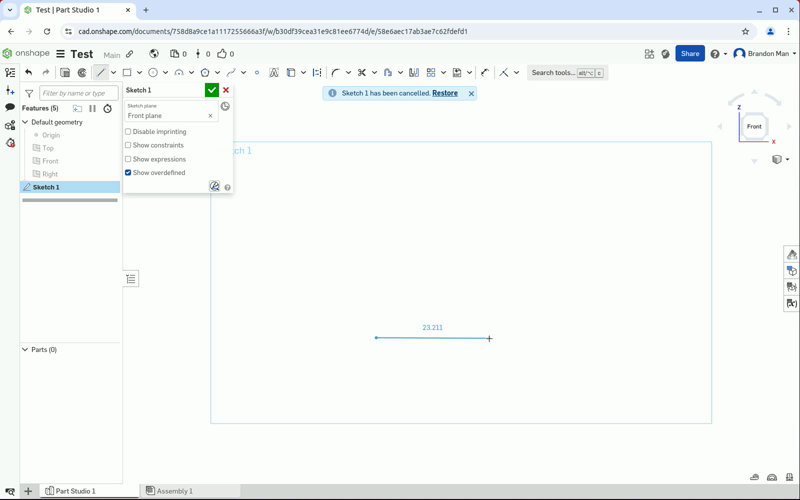
click(489, 338)
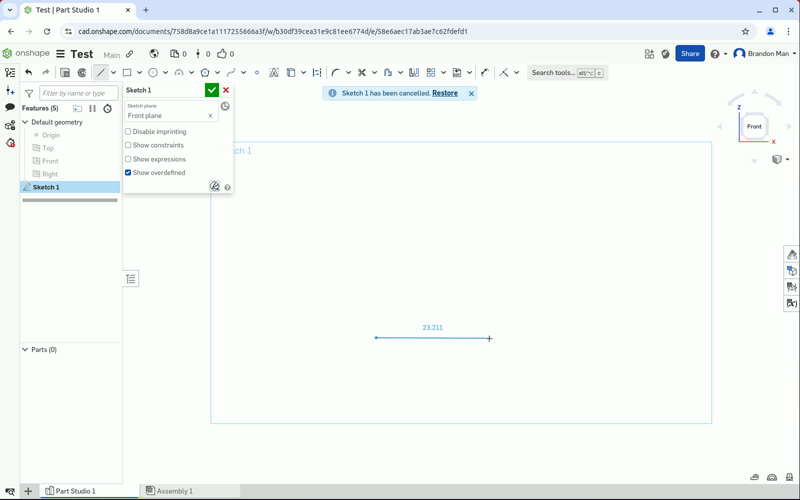
key_up(shift)
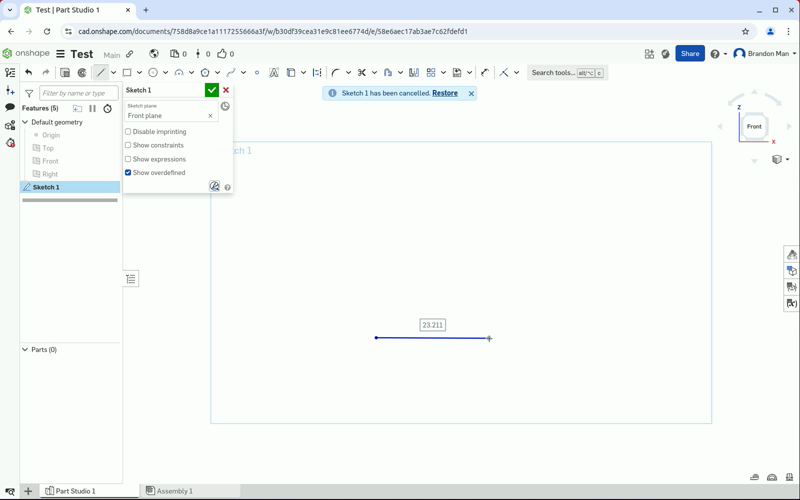
key_down(shift)
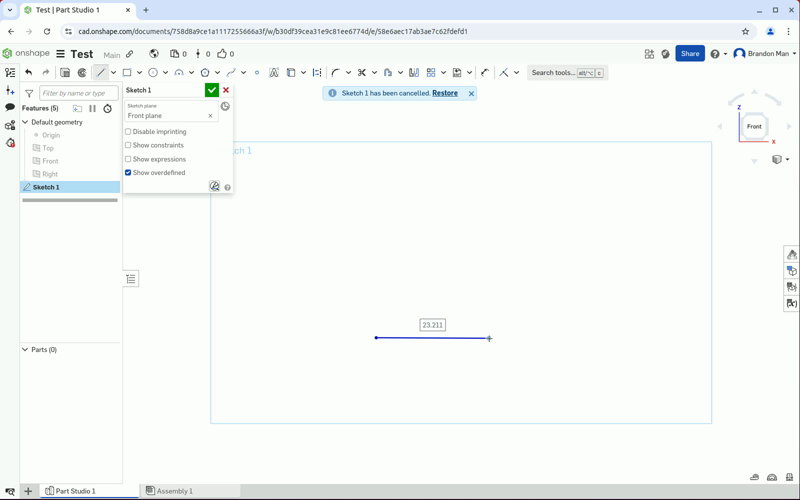
mouse_move(489, 225)
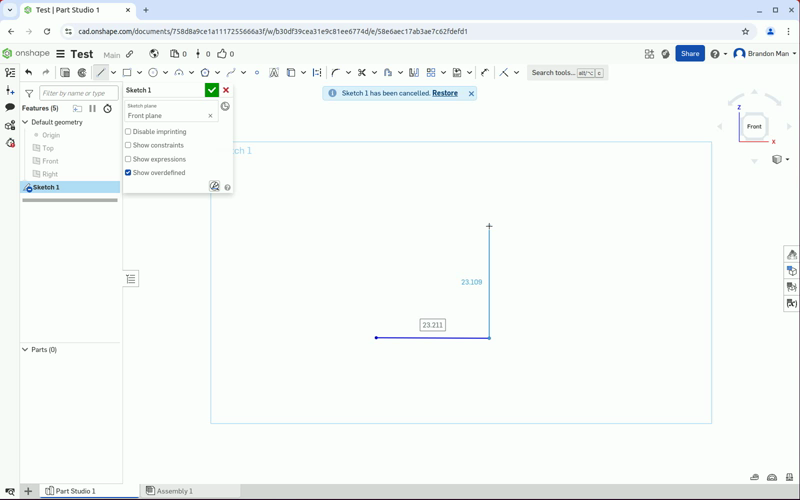
click(489, 225)
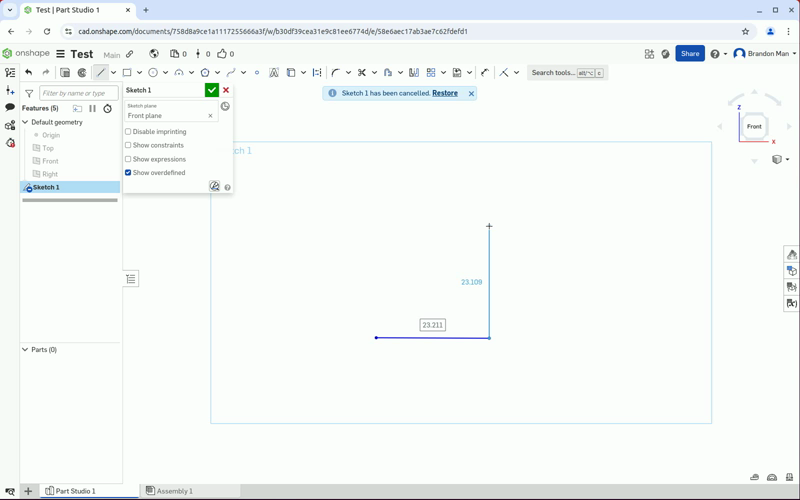
key_up(shift)
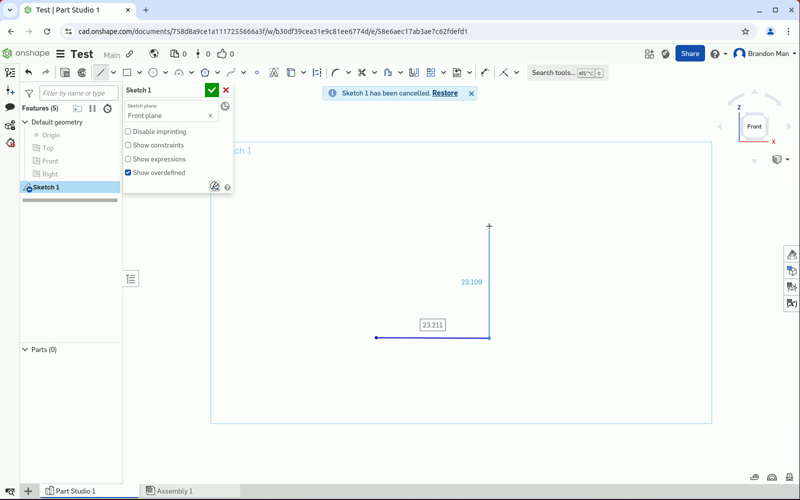
key_down(shift)
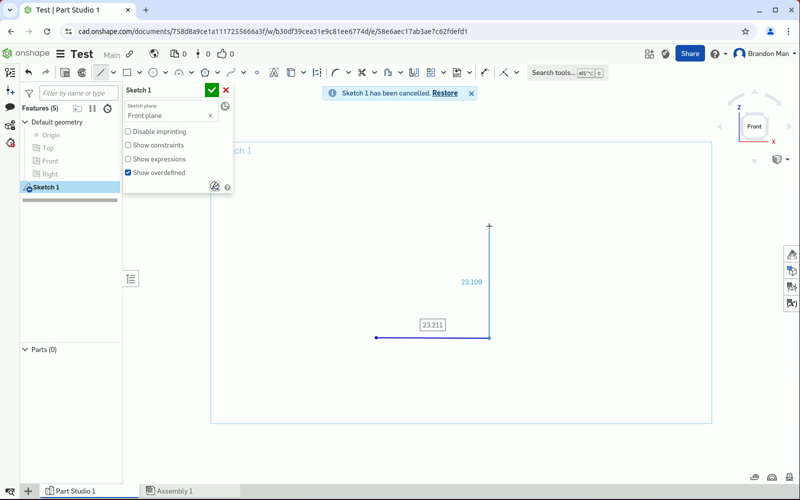
mouse_move(376, 225)
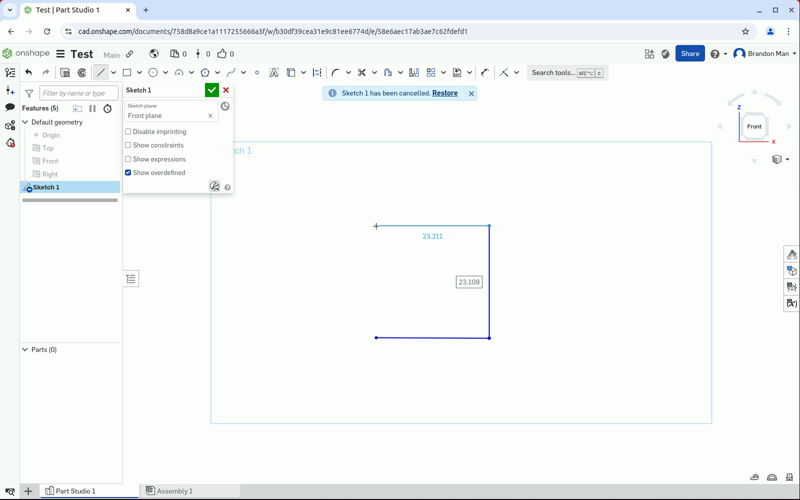
click(376, 225)
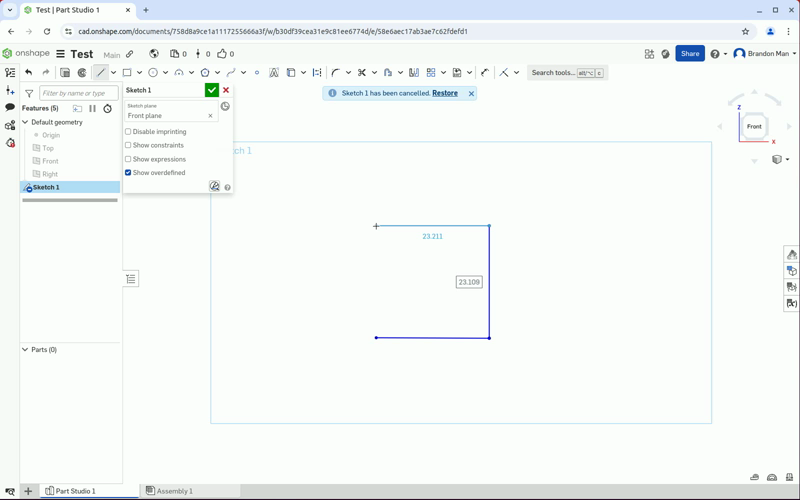
key_up(shift)
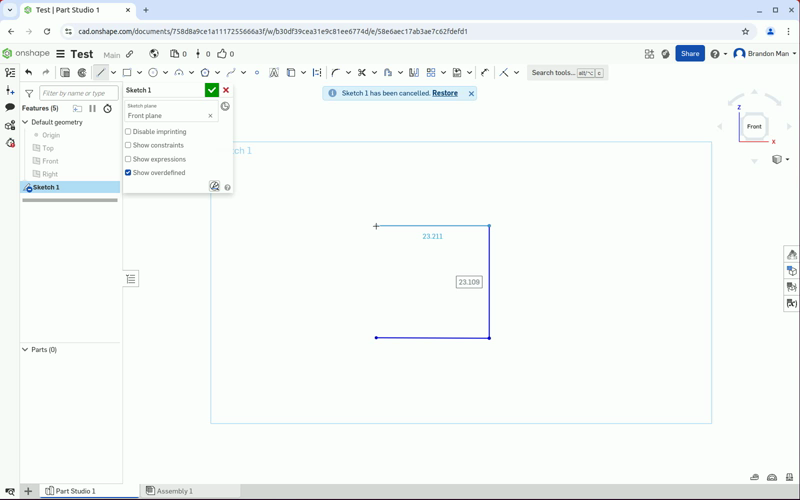
key_down(shift)
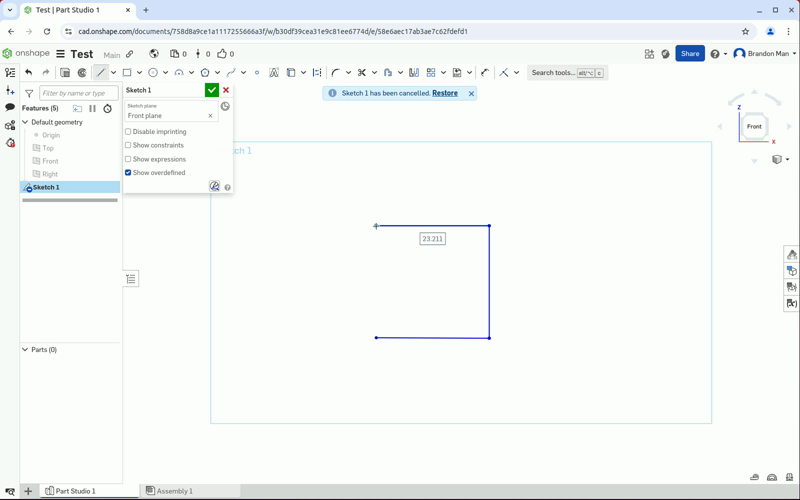
mouse_move(376, 337)
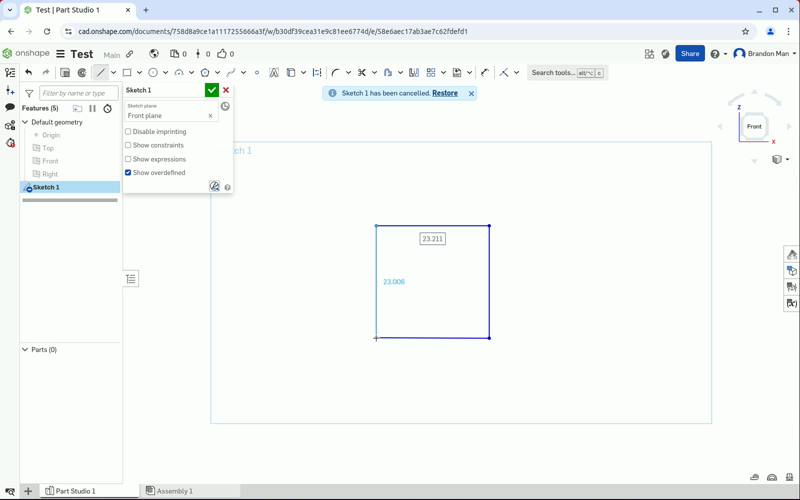
key_up(shift)
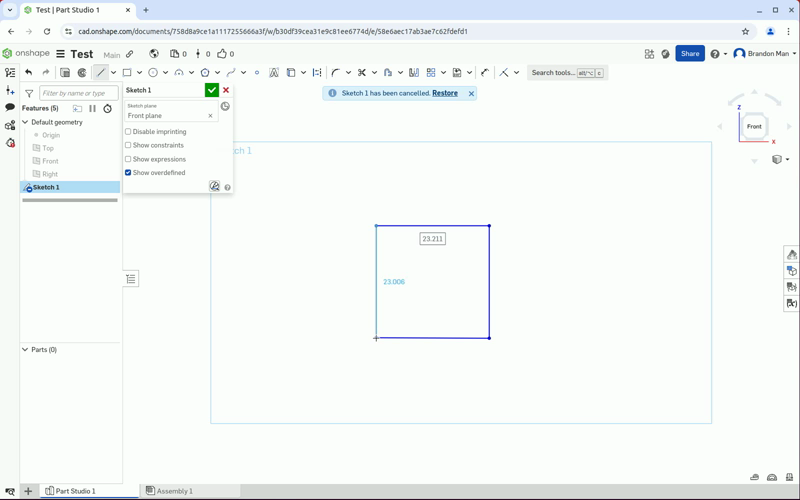
click(376, 337)
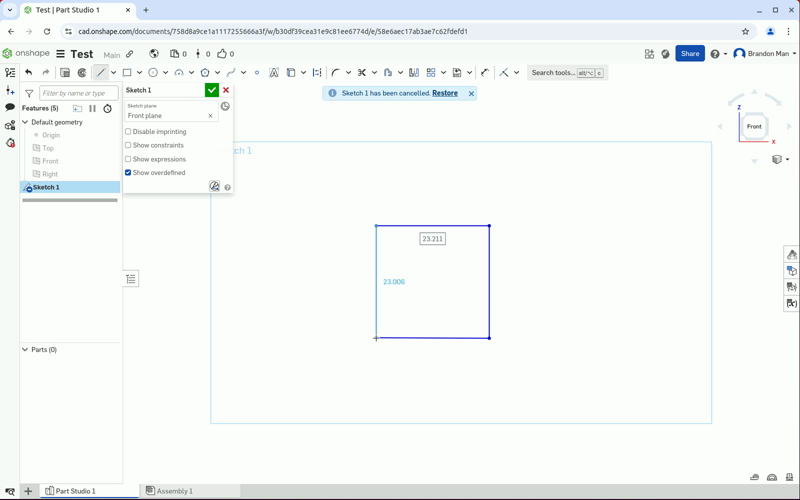
key(esc)
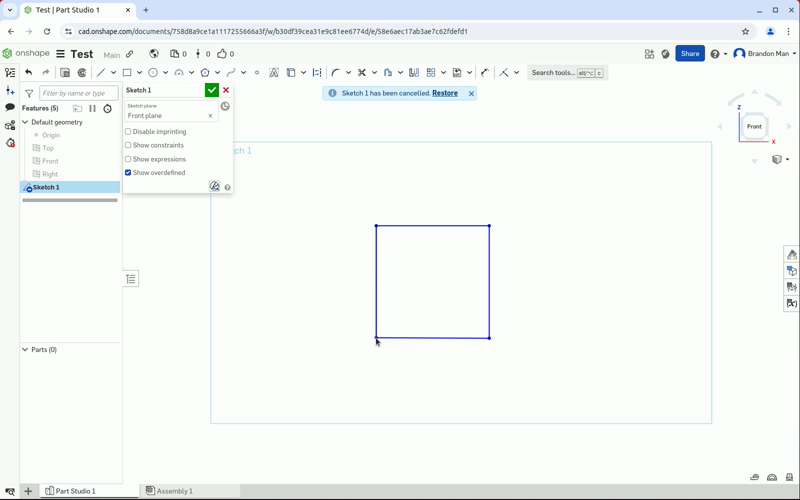
mouse_move(405, 273)
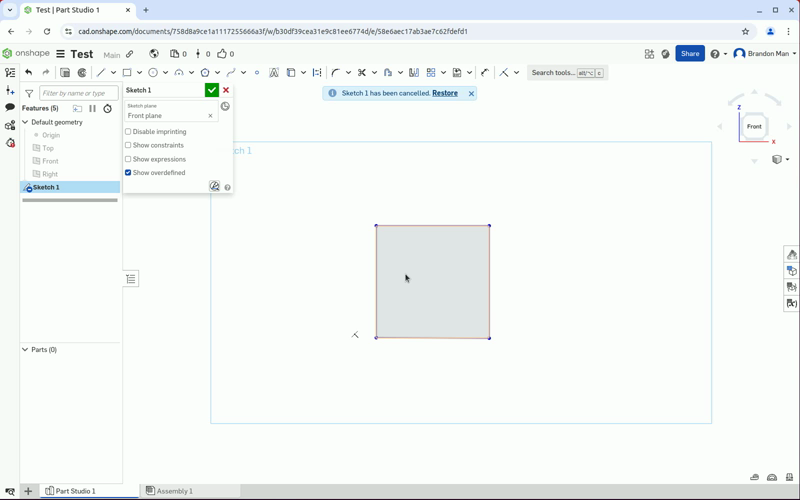
click(405, 273)
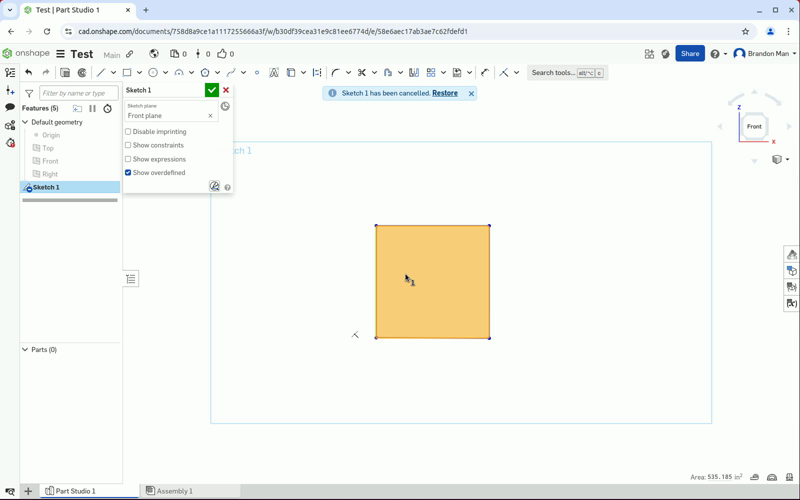
mouse_move(73, 352)
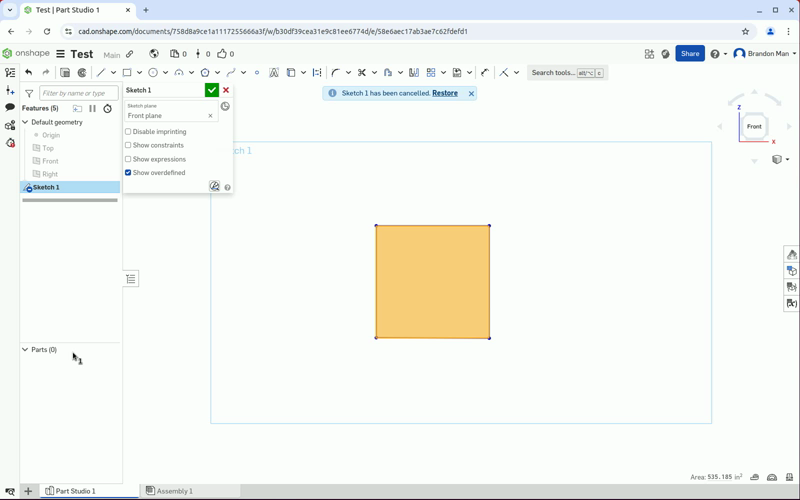
key(shift+y)
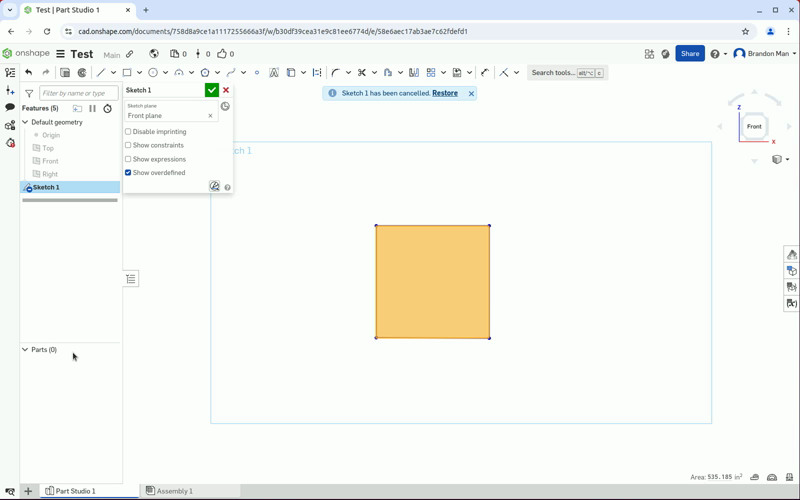
key(shift+e)
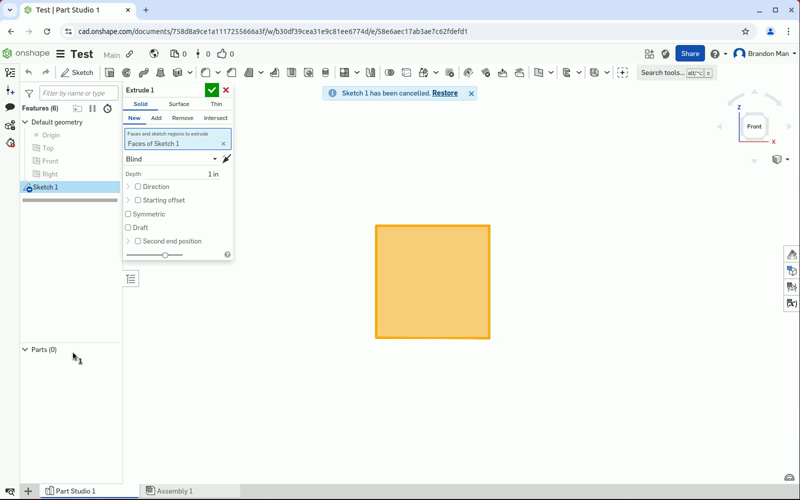
mouse_move(143, 106)
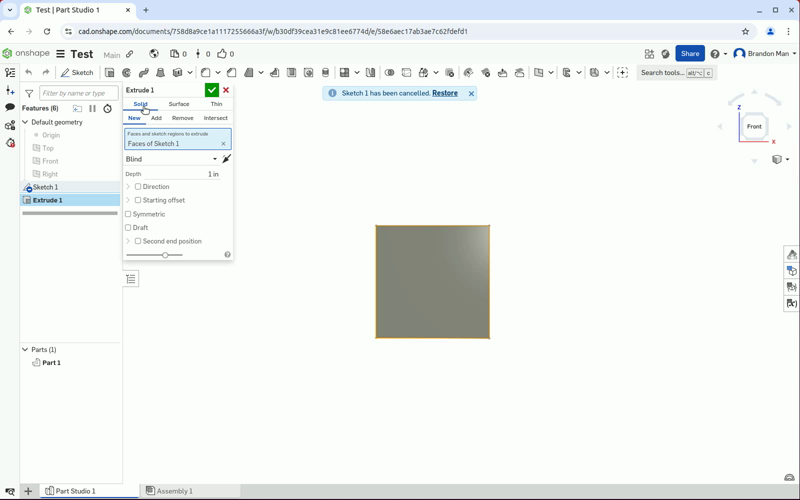
click(143, 106)
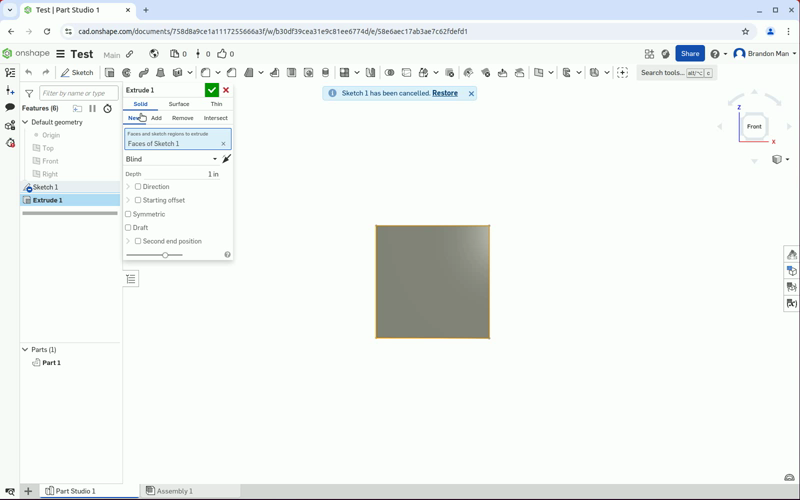
mouse_move(137, 120)
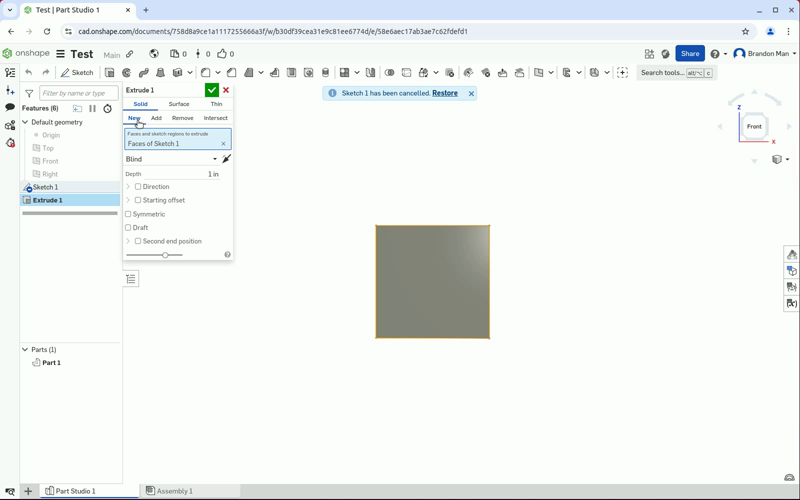
click(137, 120)
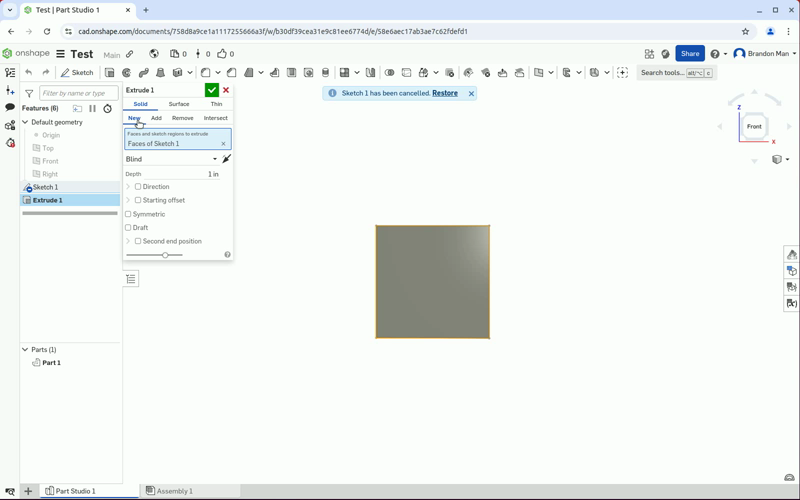
key(tab, 4)
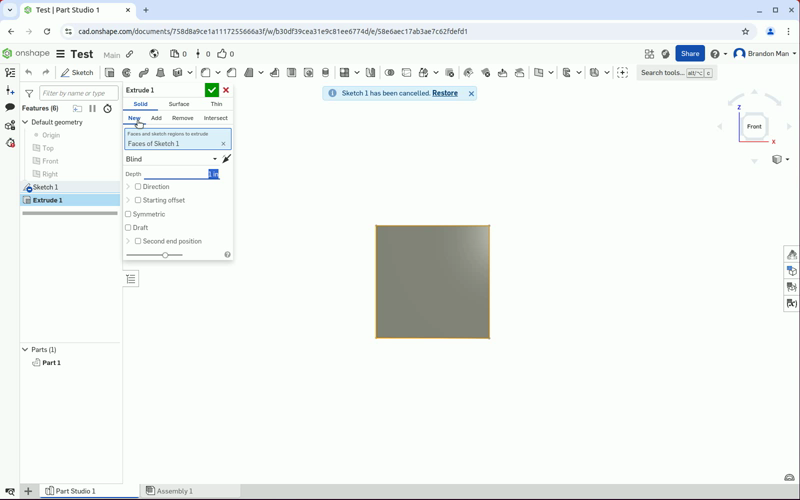
text(23.108)
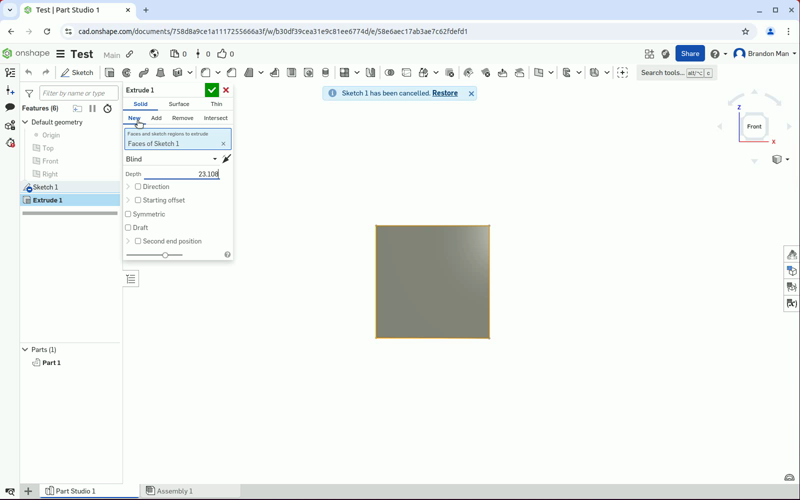
key(enter)
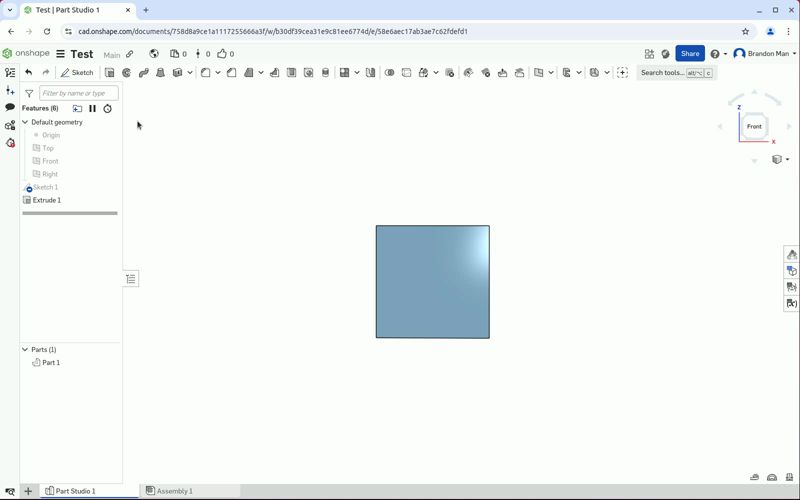
key(shift+h)
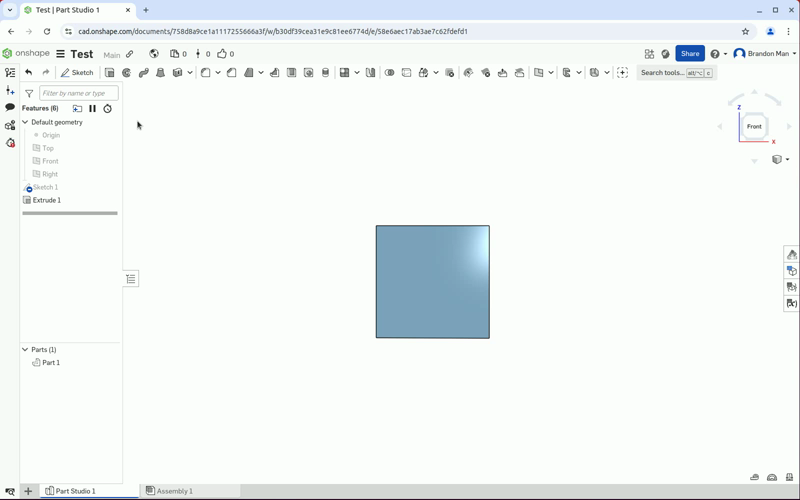
key(shift+h)
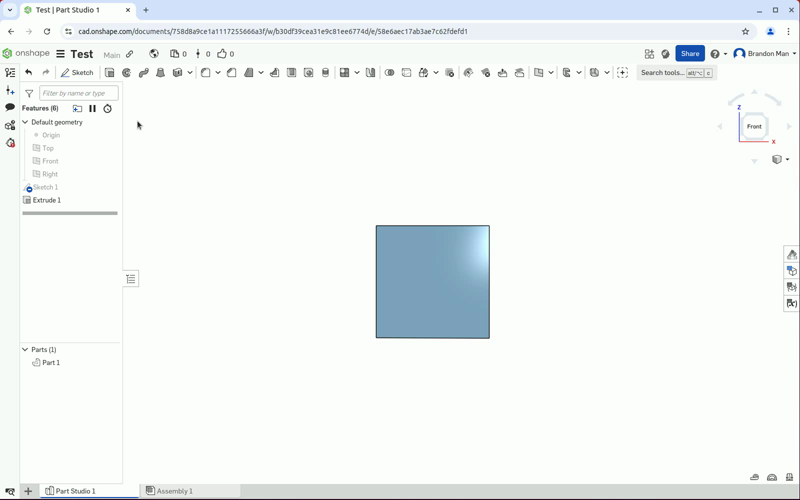
mouse_move(73, 189)
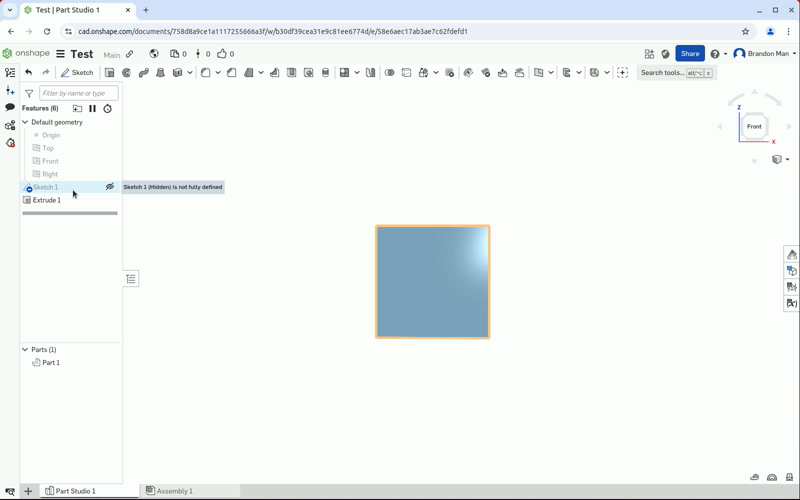
click(73, 189)
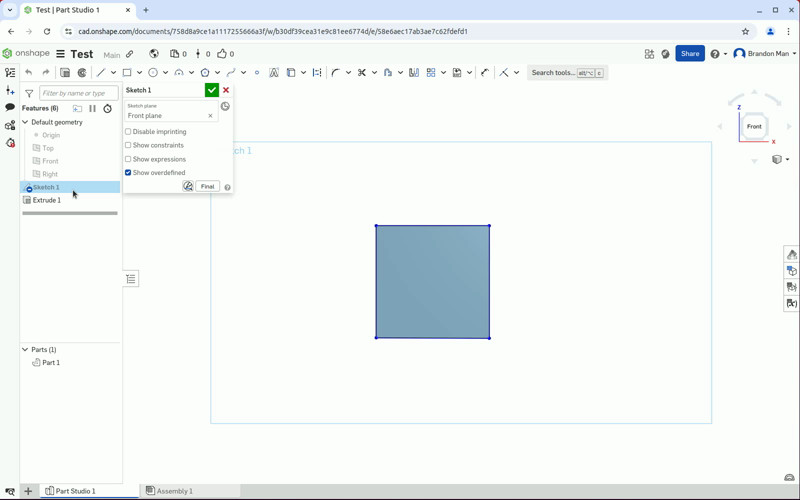
mouse_move(229, 92)
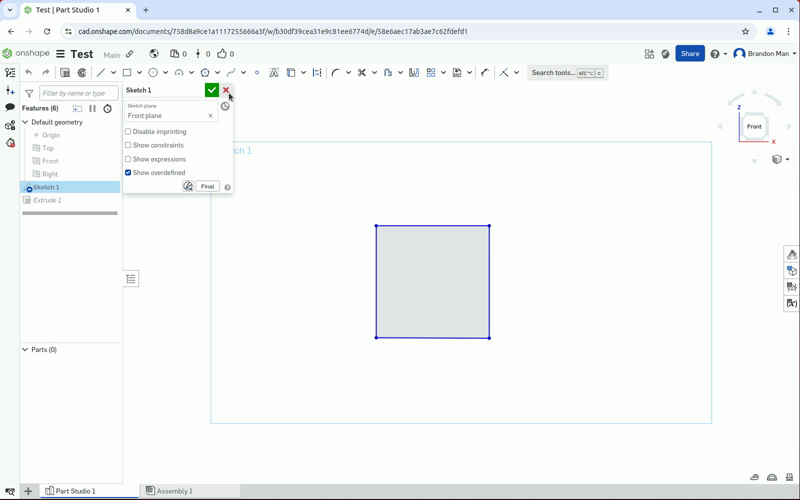
click(229, 92)
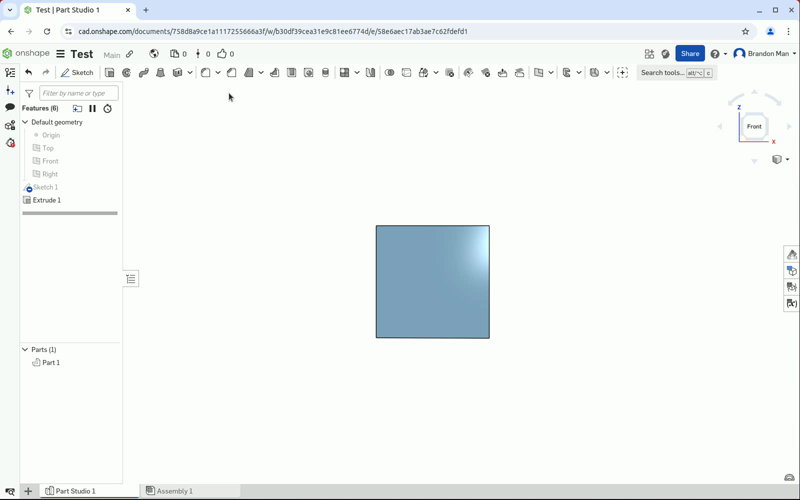
mouse_move(541, 75)
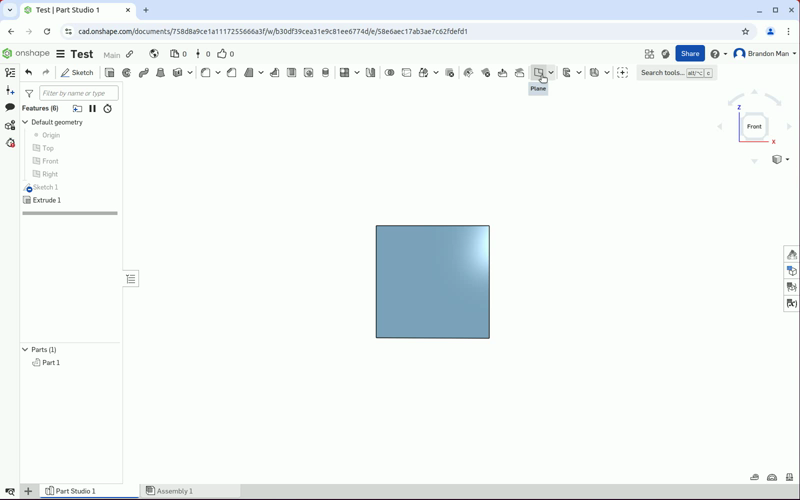
click(541, 75)
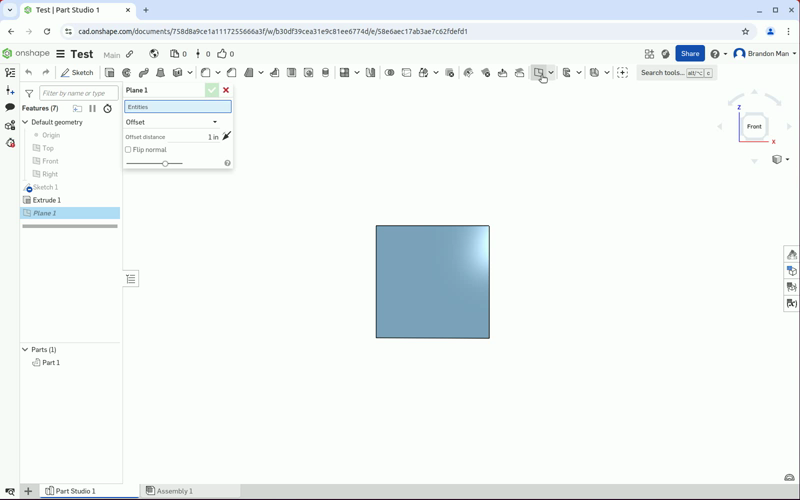
mouse_move(73, 163)
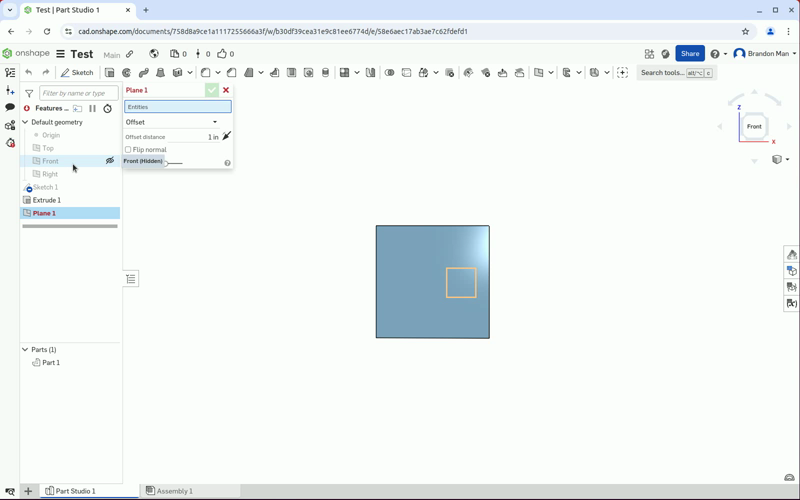
click(73, 163)
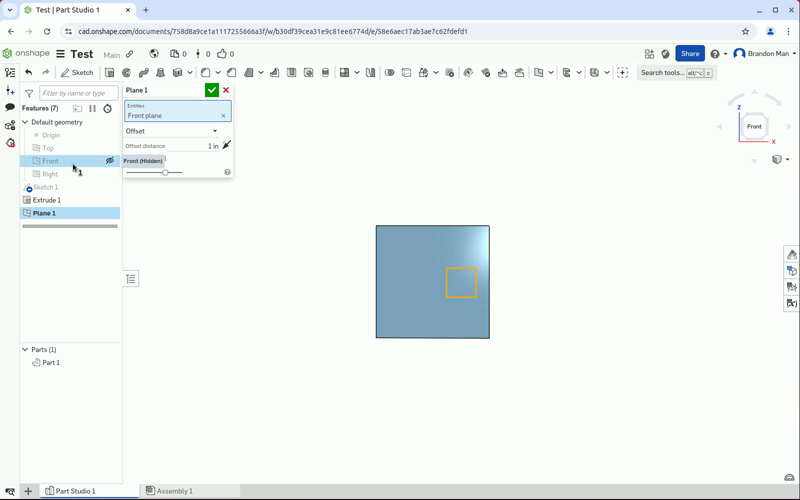
key(tab, 2)
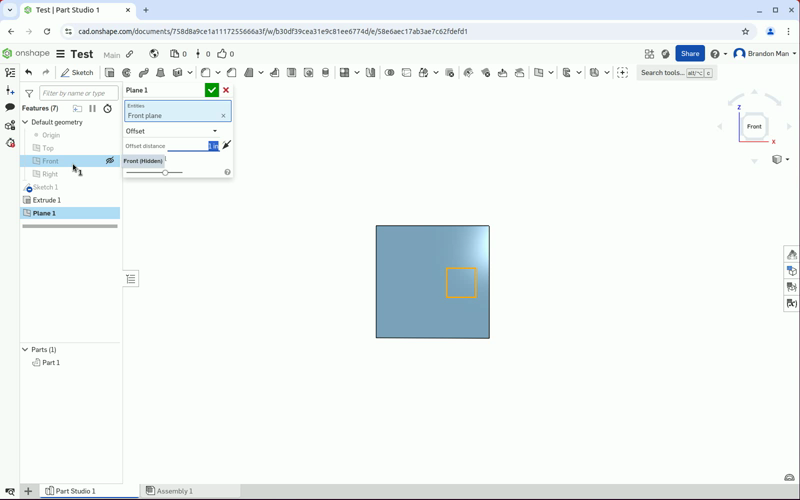
text(23.108)
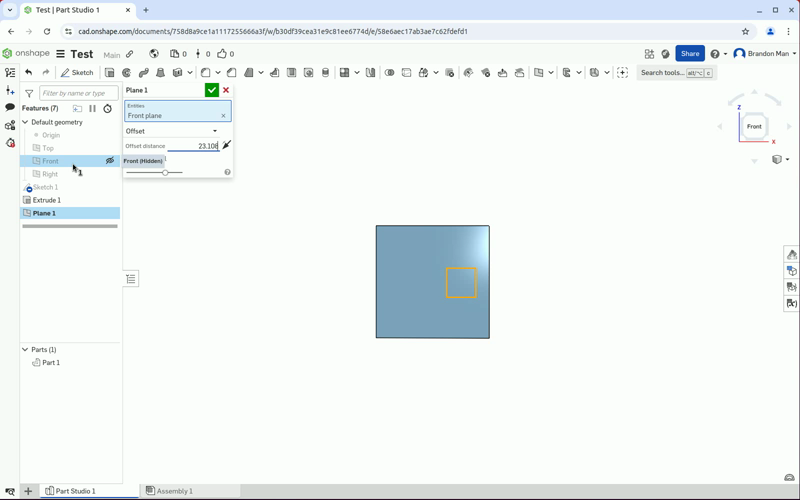
key(enter, 2)
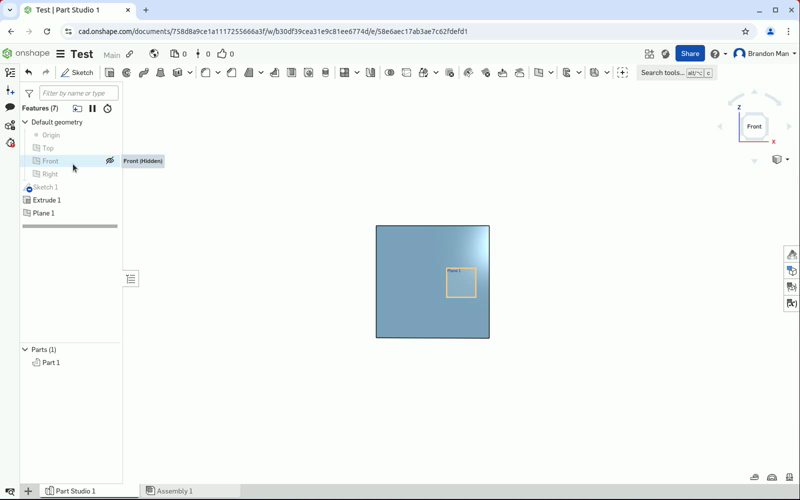
key(shift+s)
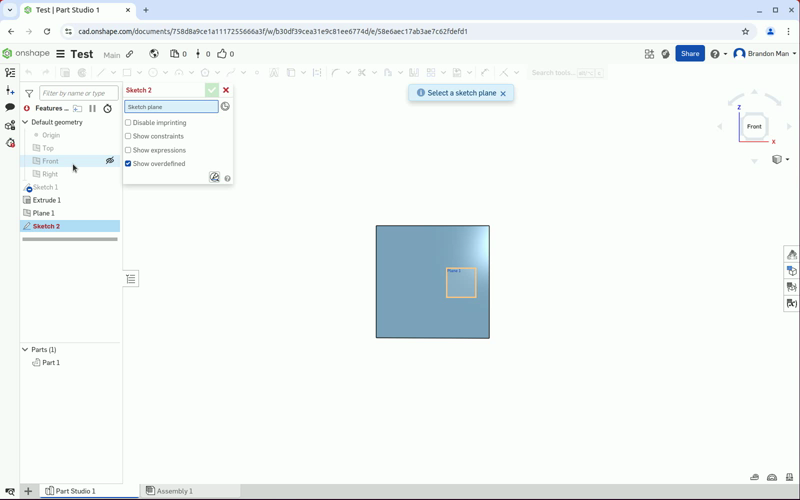
mouse_move(73, 215)
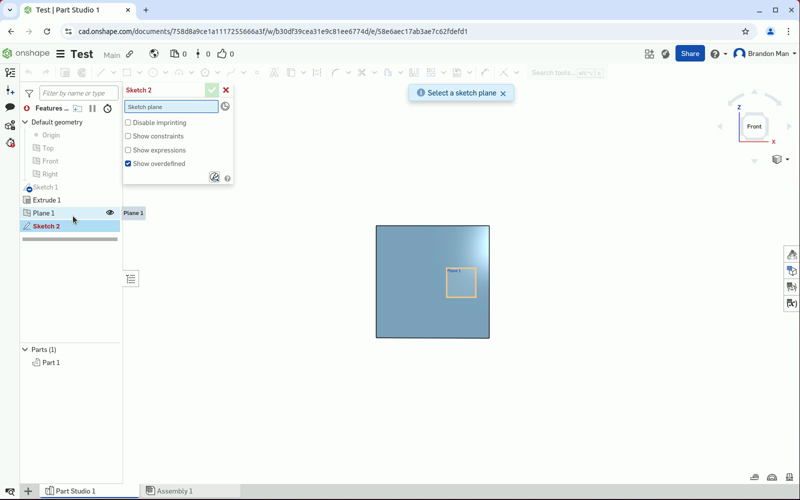
click(73, 215)
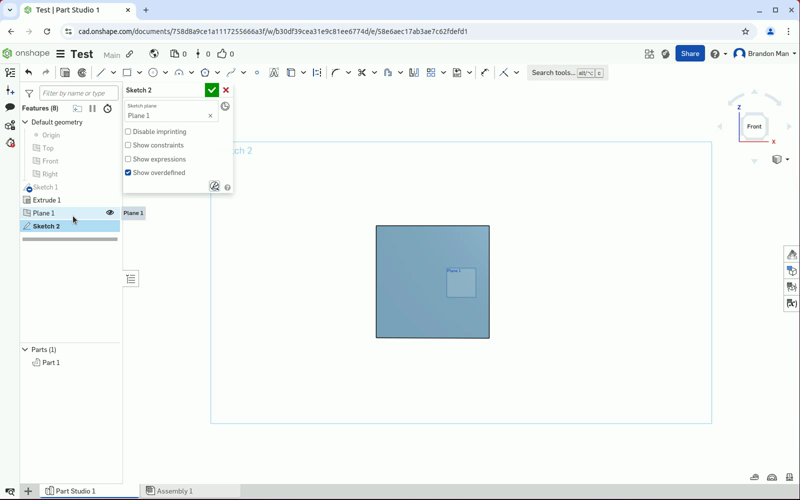
mouse_move(73, 352)
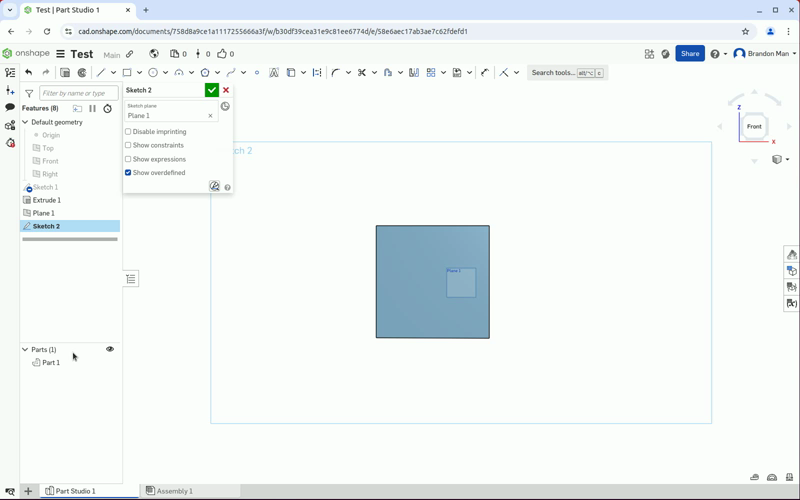
key(y)
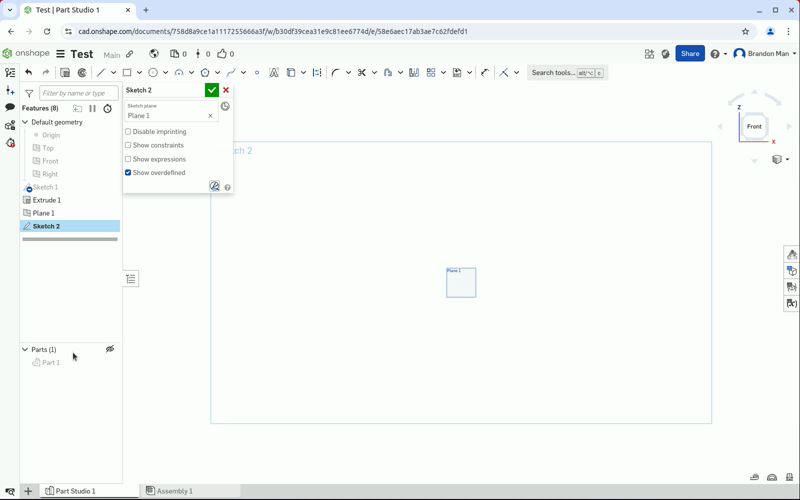
key(l)
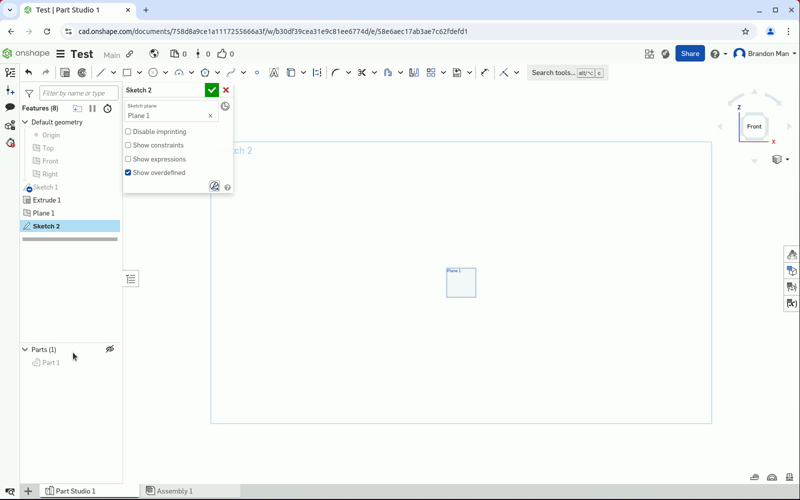
key_down(shift)
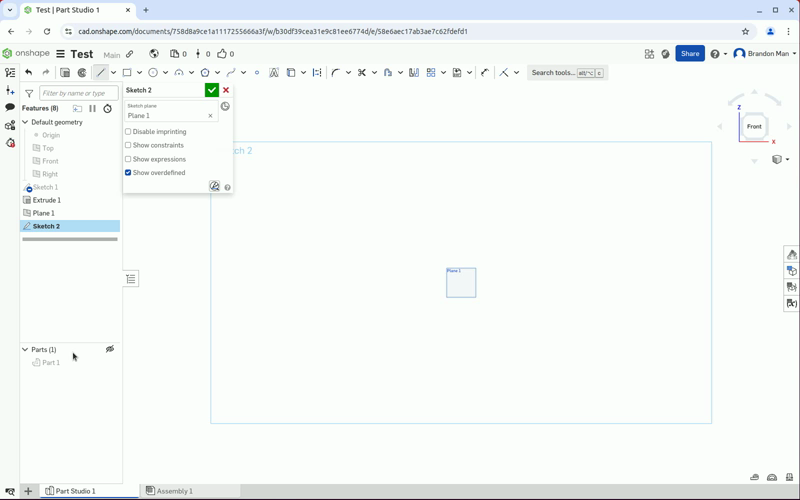
mouse_move(376, 281)
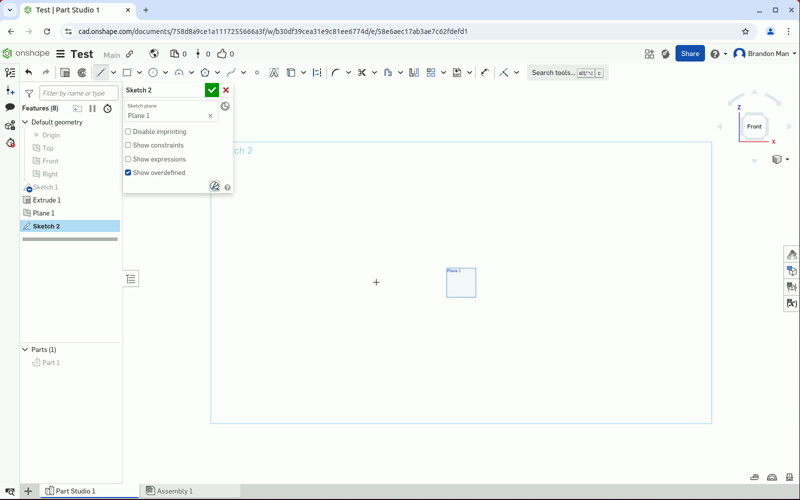
click(376, 281)
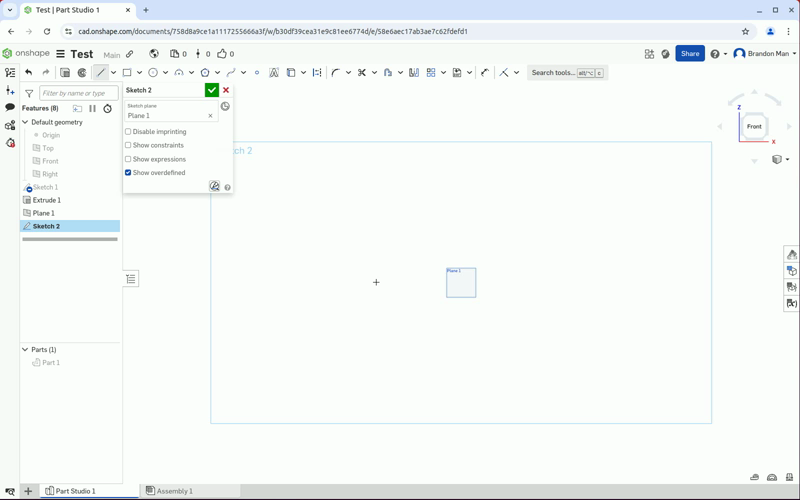
key_up(shift)
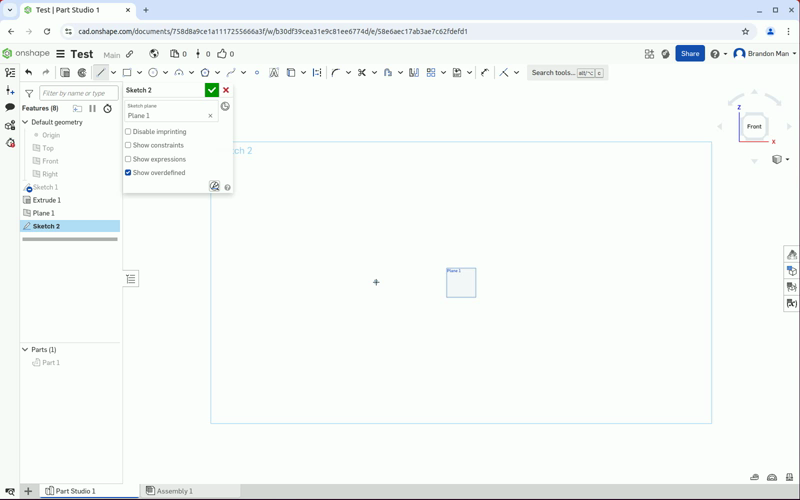
key_down(shift)
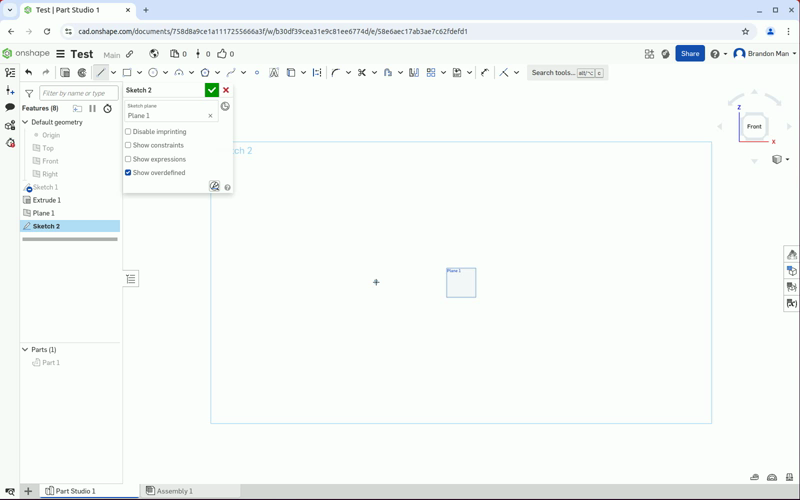
mouse_move(406, 281)
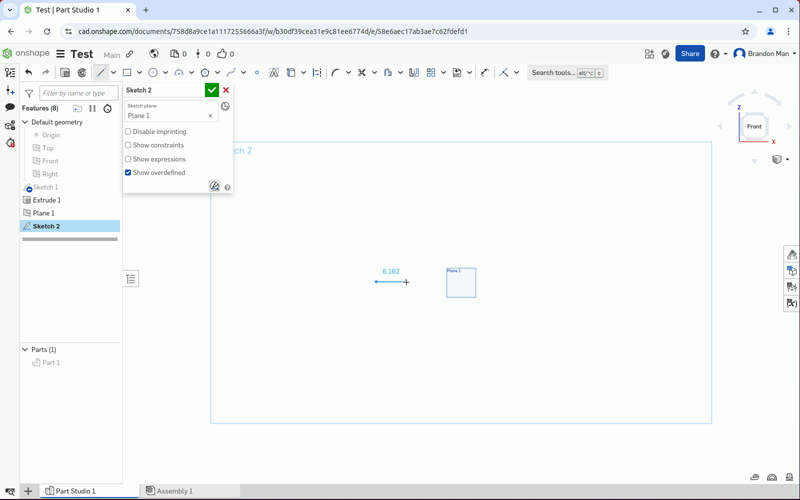
mouse_move(433, 281)
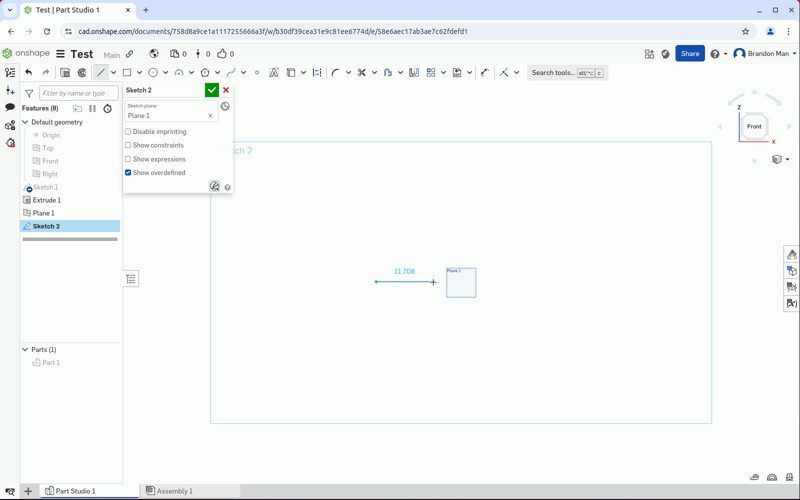
click(433, 281)
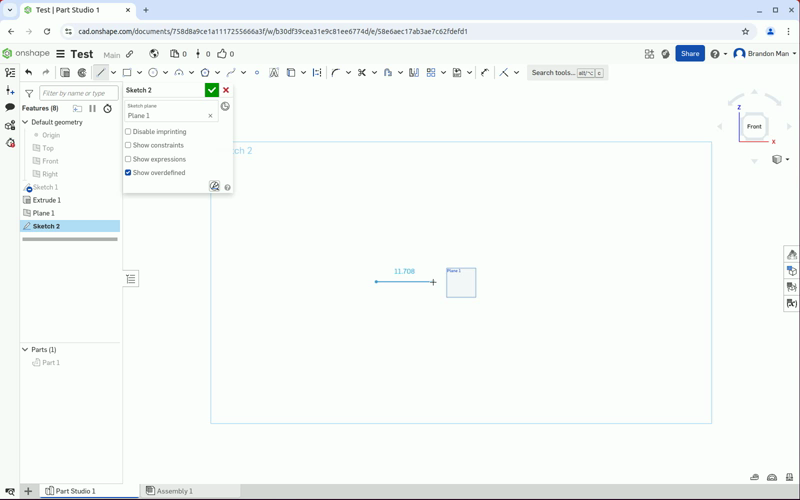
key_up(shift)
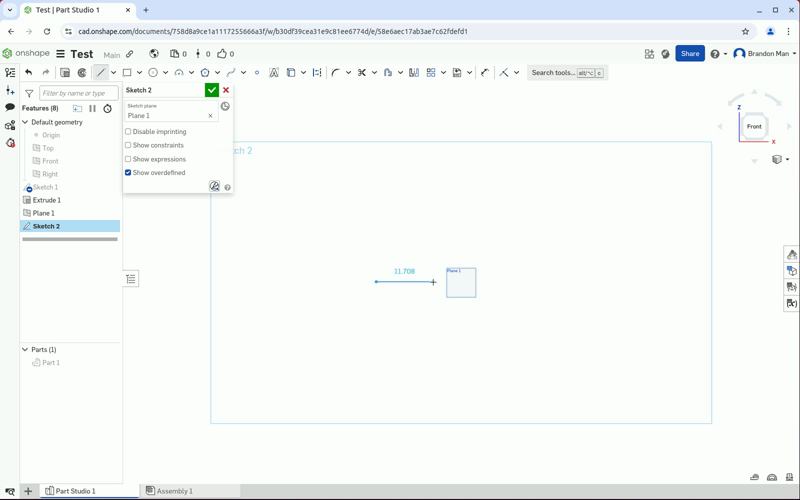
key_down(shift)
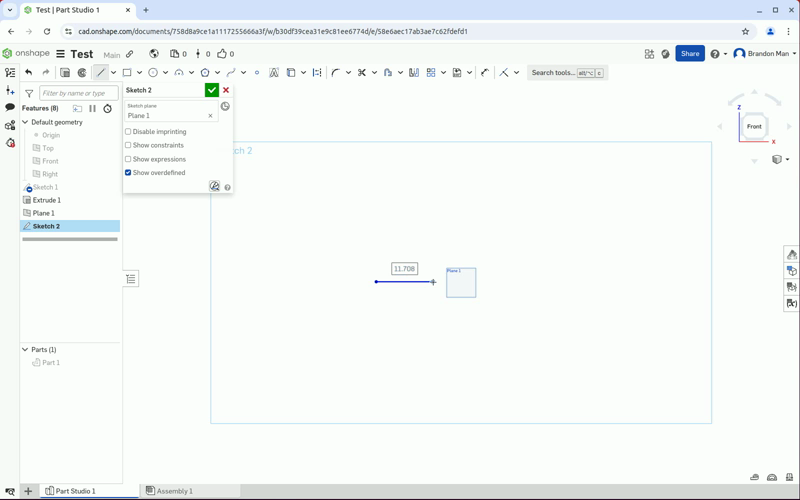
mouse_move(463, 281)
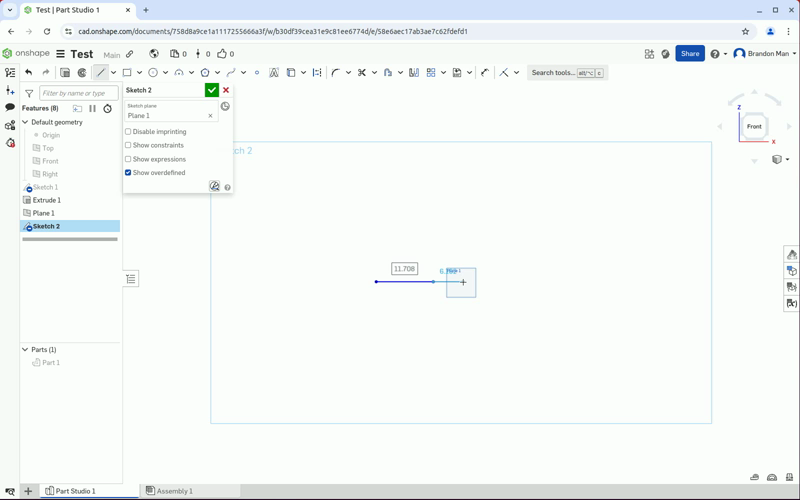
mouse_move(433, 225)
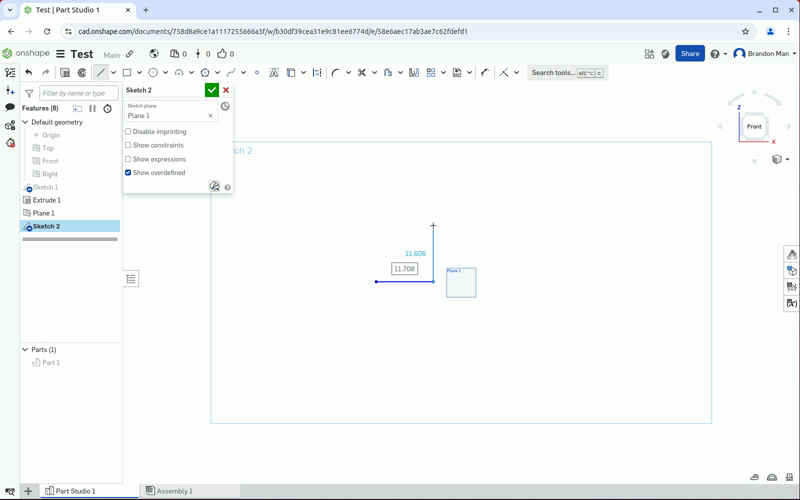
click(433, 225)
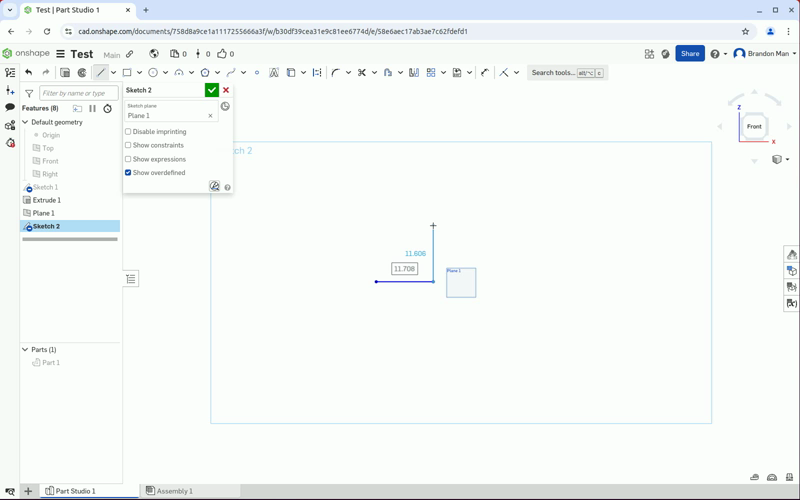
key_up(shift)
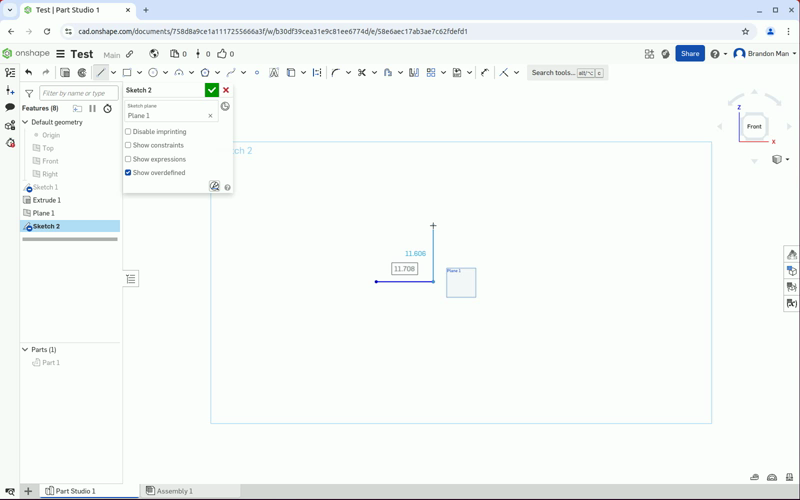
key_down(shift)
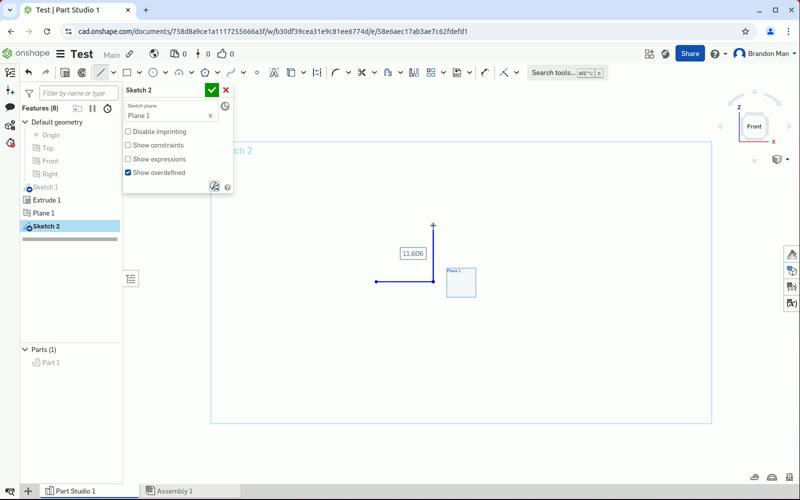
mouse_move(463, 225)
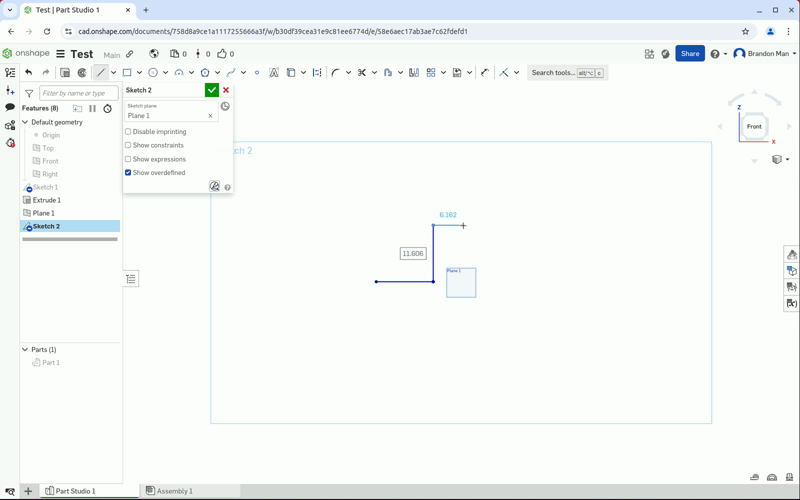
mouse_move(376, 225)
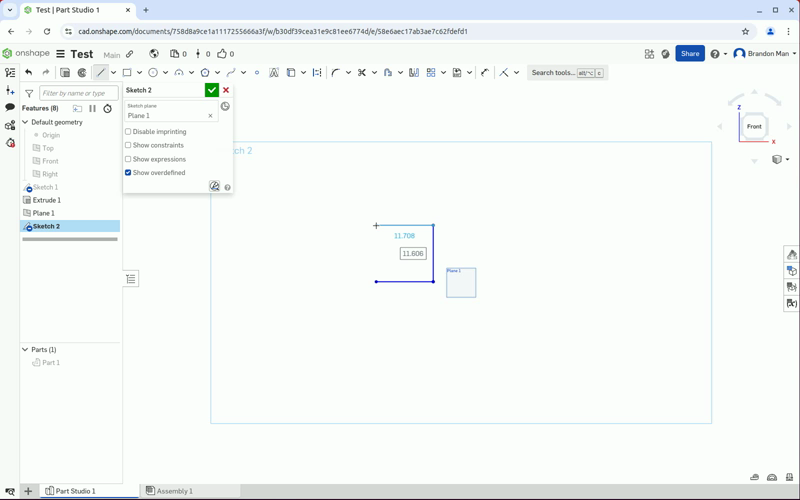
click(376, 225)
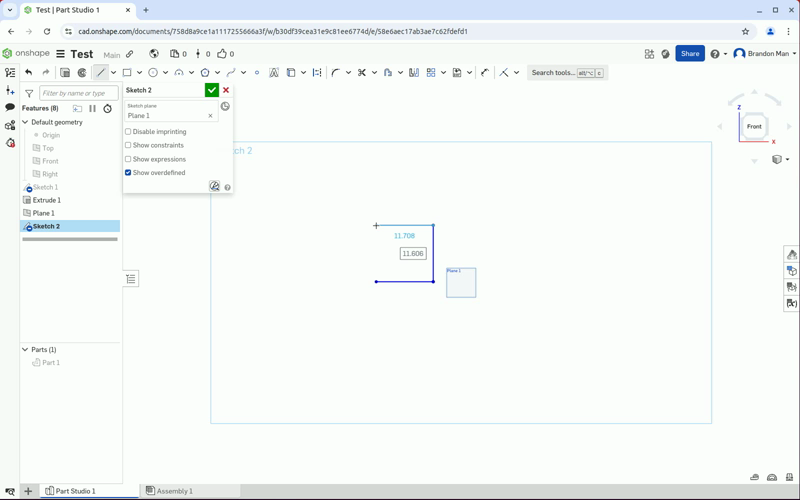
key_up(shift)
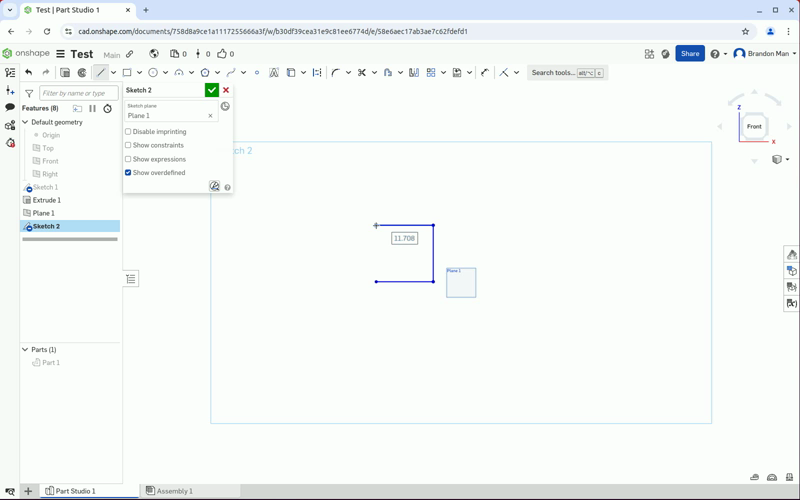
mouse_move(406, 225)
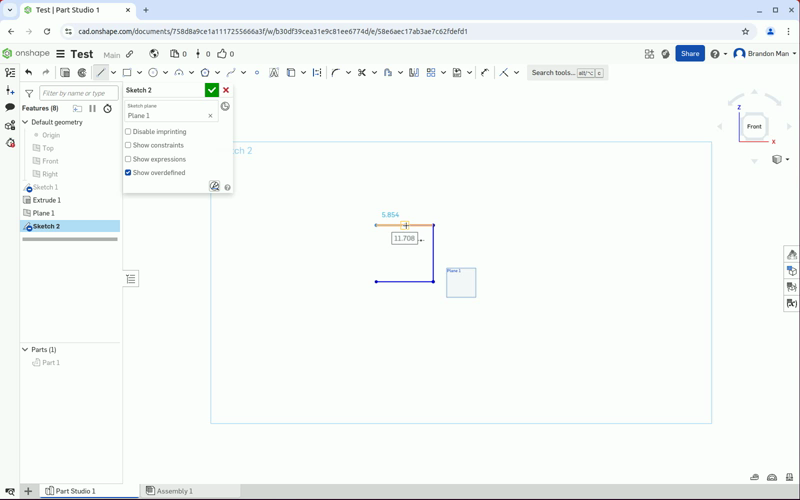
key_down(shift)
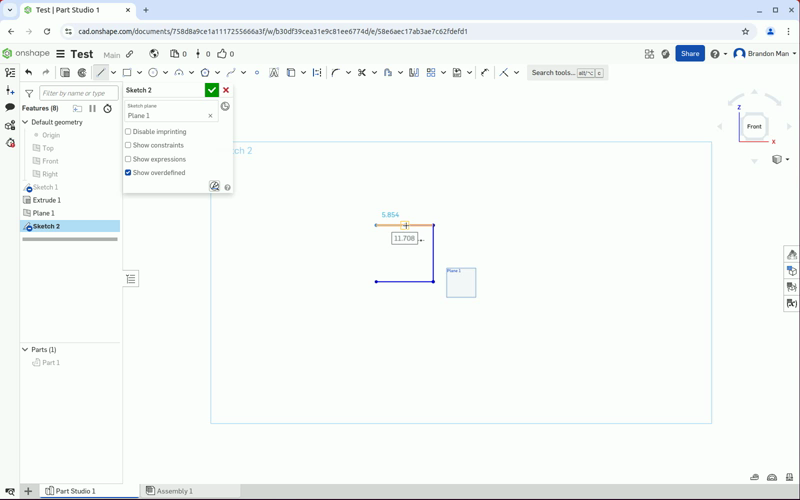
mouse_move(376, 281)
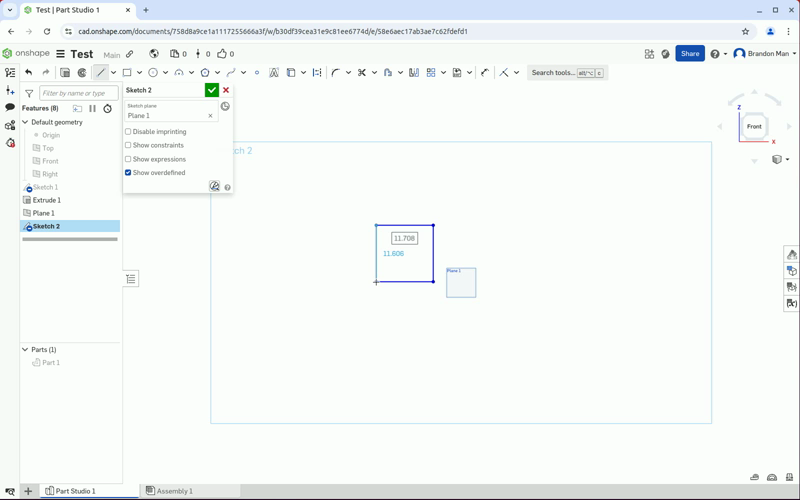
key_up(shift)
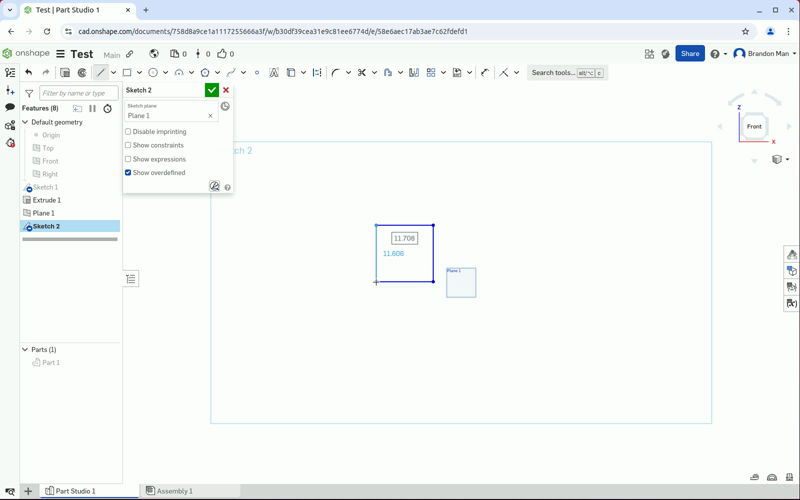
click(376, 281)
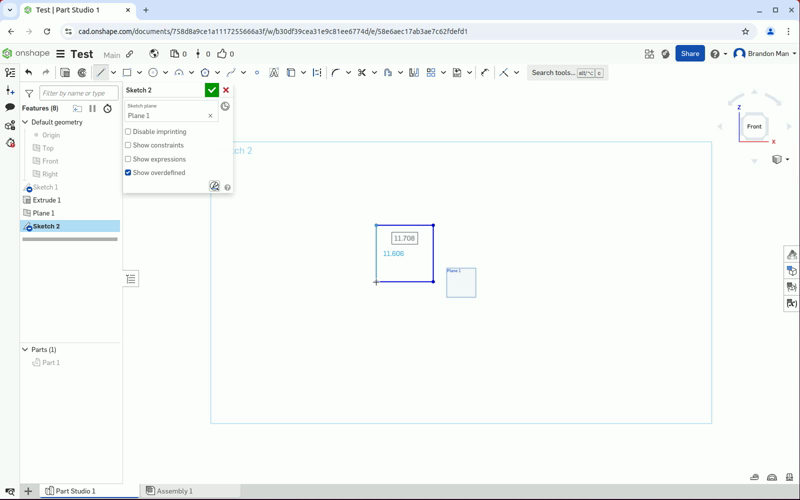
key(esc)
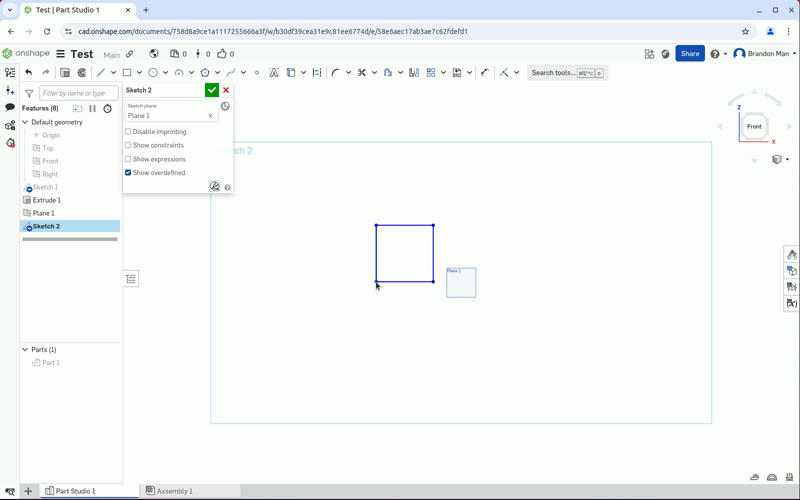
mouse_move(389, 238)
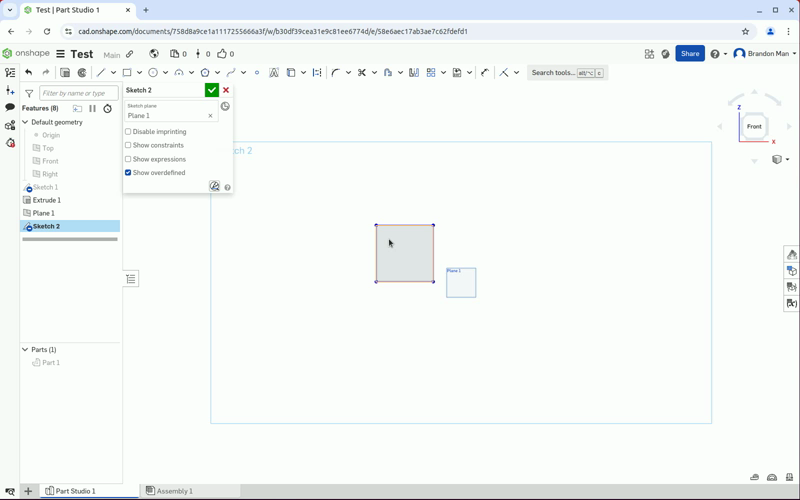
click(389, 238)
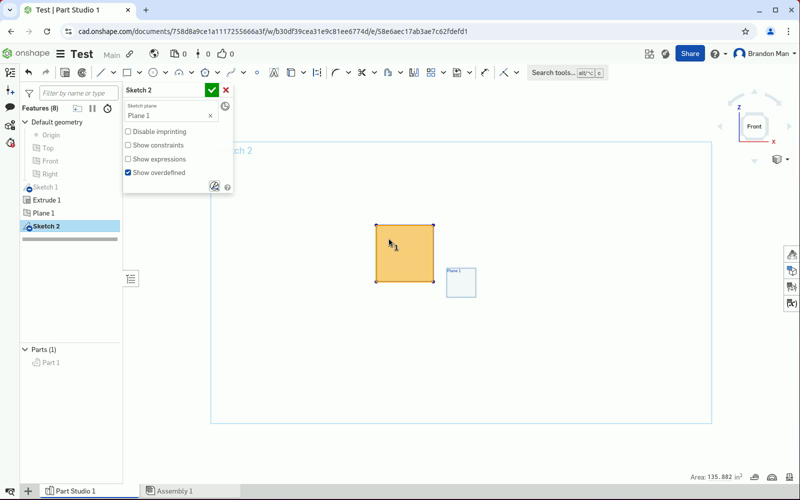
mouse_move(73, 352)
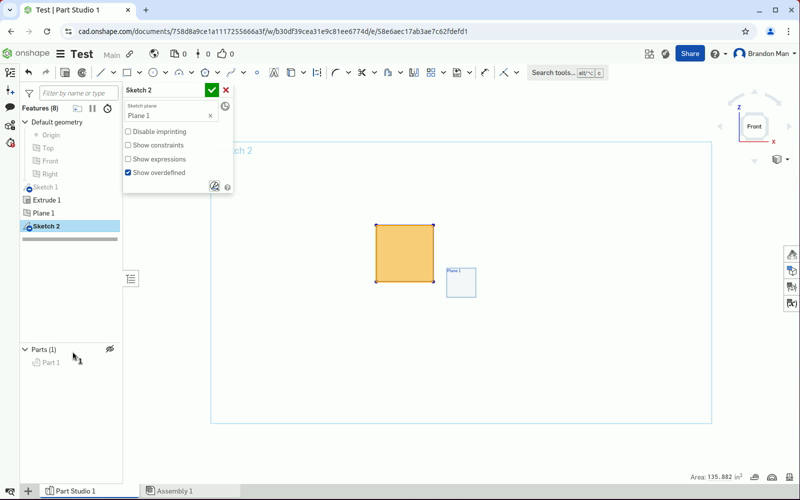
key(shift+y)
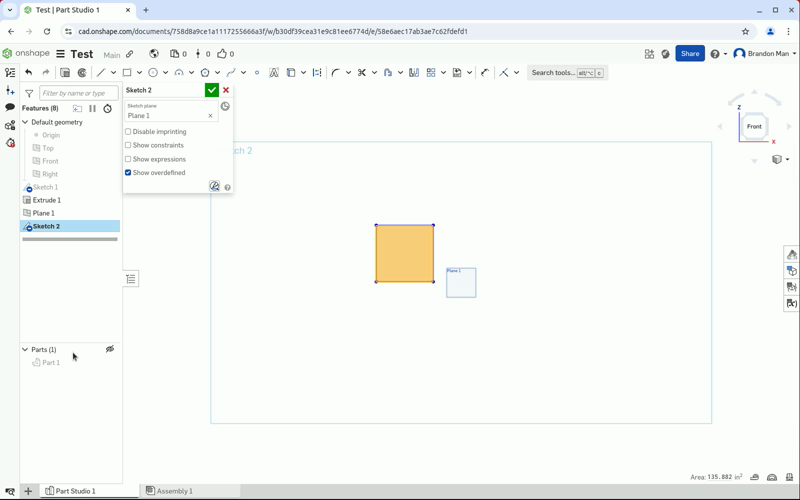
key(shift+e)
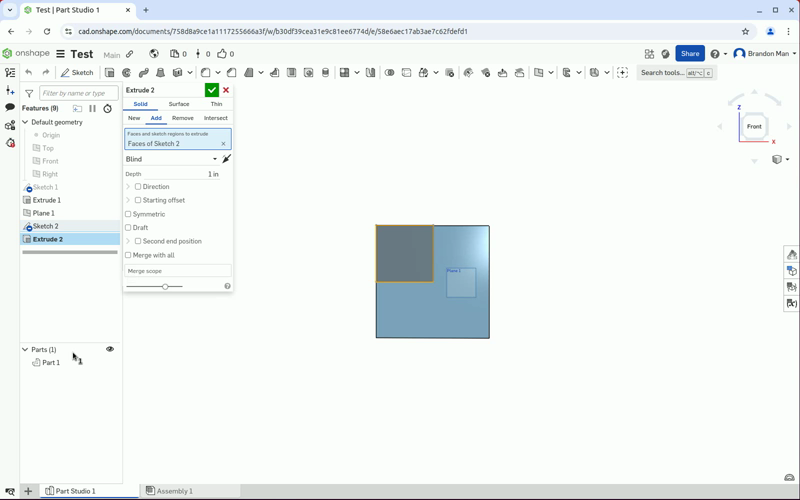
mouse_move(143, 106)
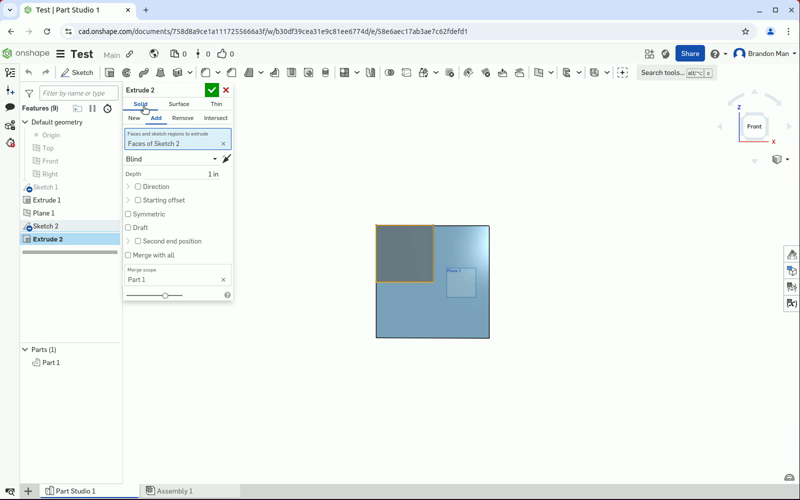
click(143, 106)
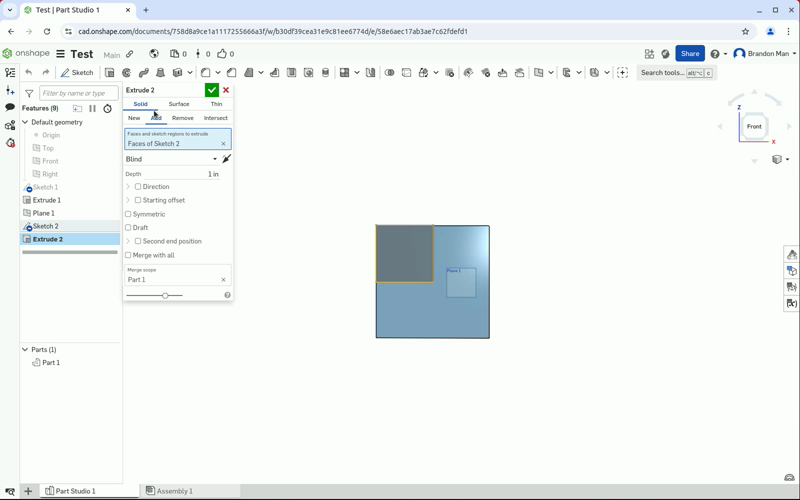
mouse_move(186, 120)
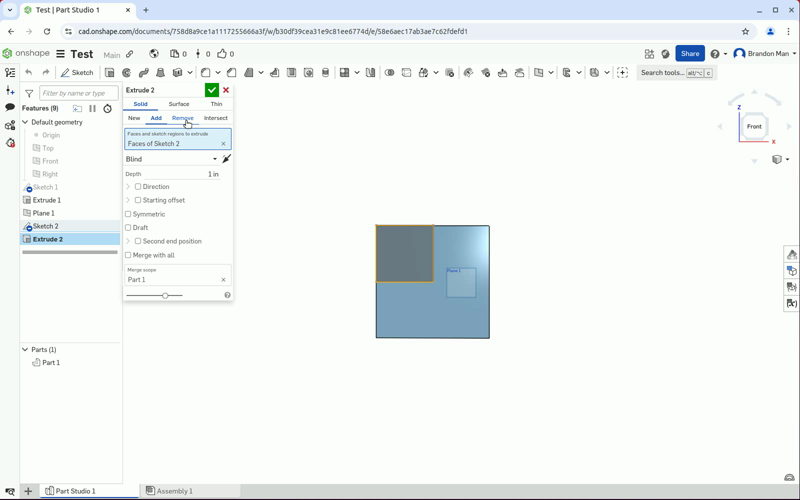
click(186, 120)
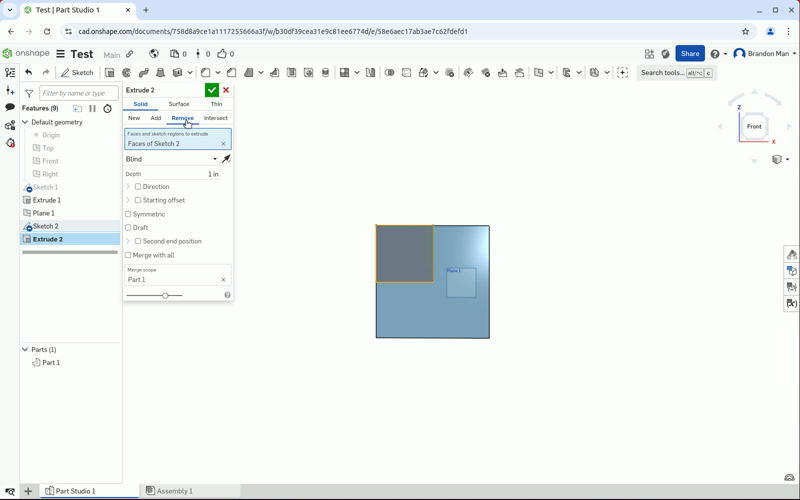
key(tab, 4)
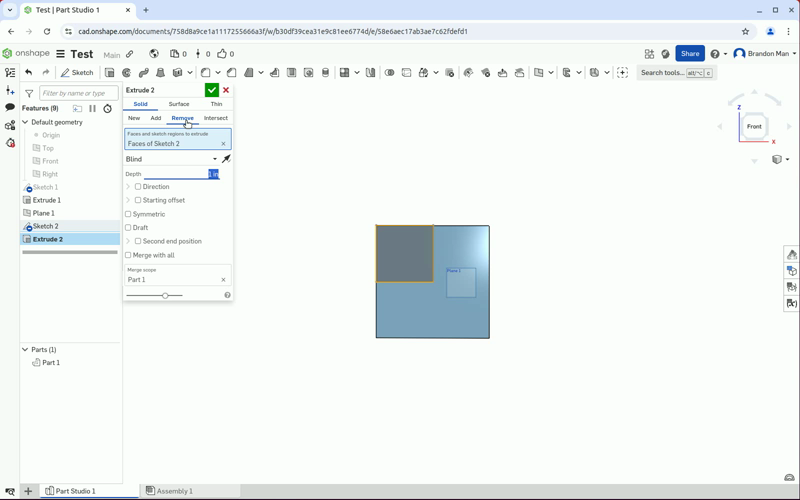
text(11.554)
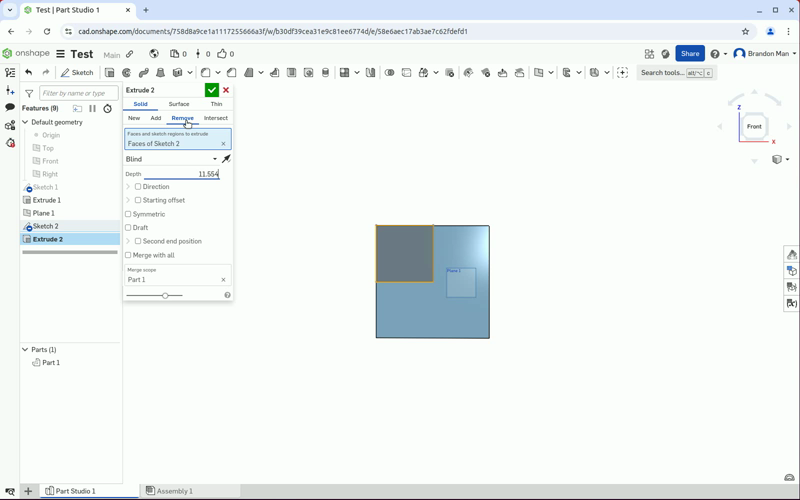
key(tab, 6)
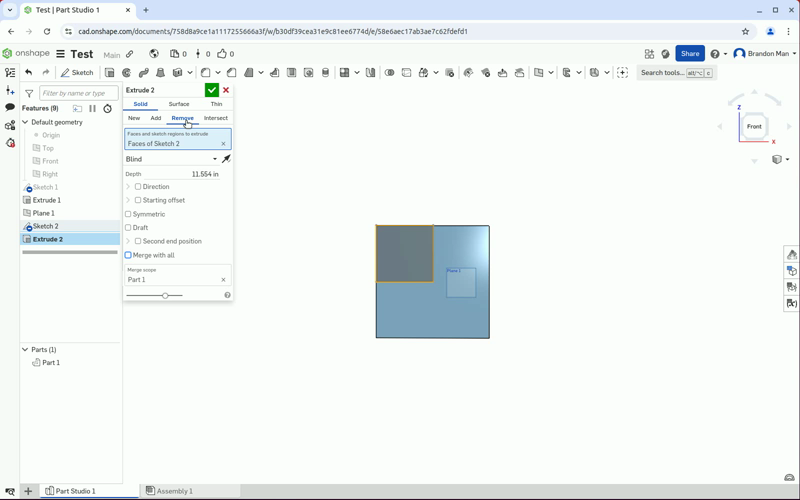
key(space)
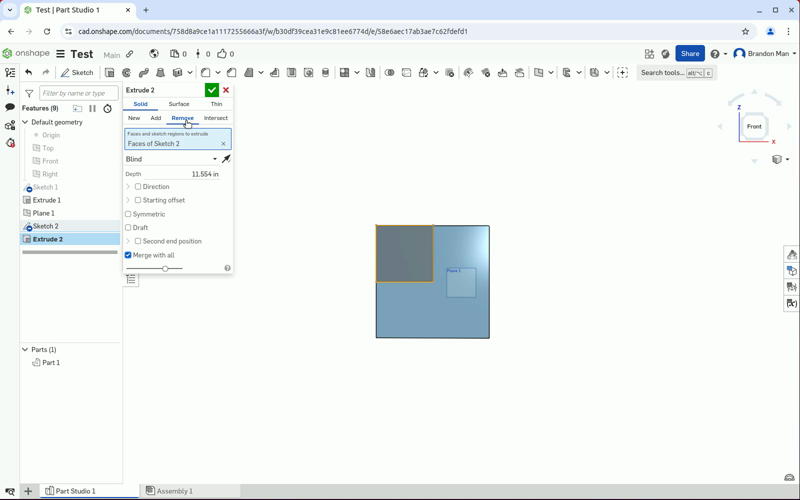
key(enter)
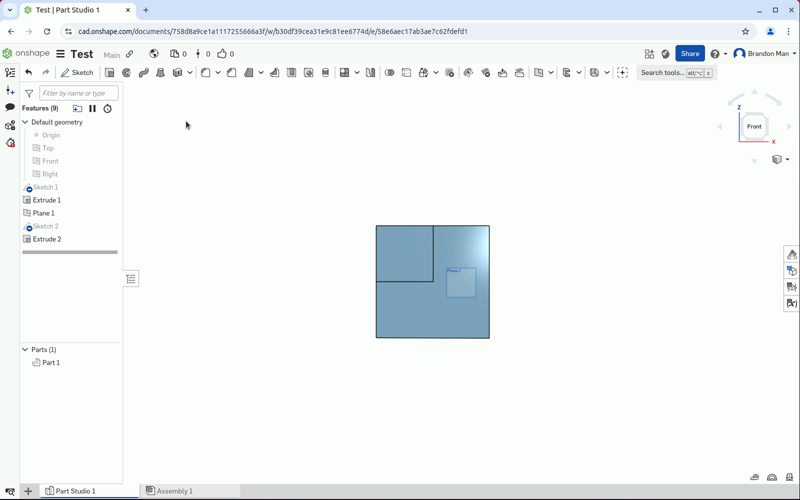
key(shift+h)
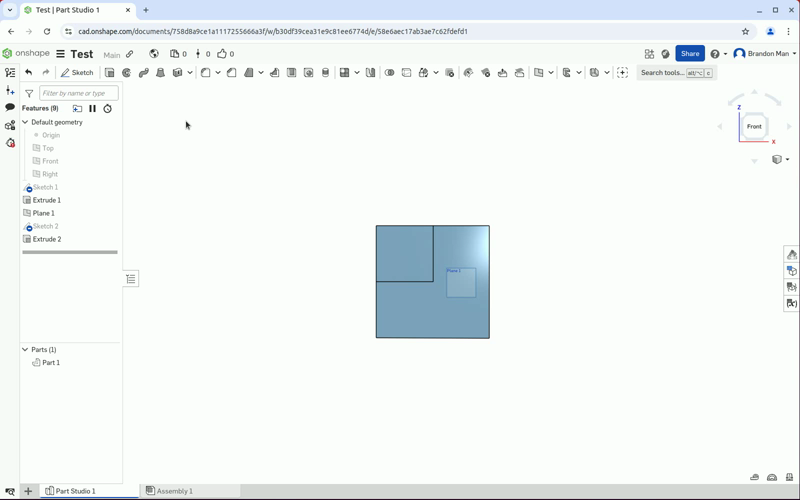
key(shift+h)
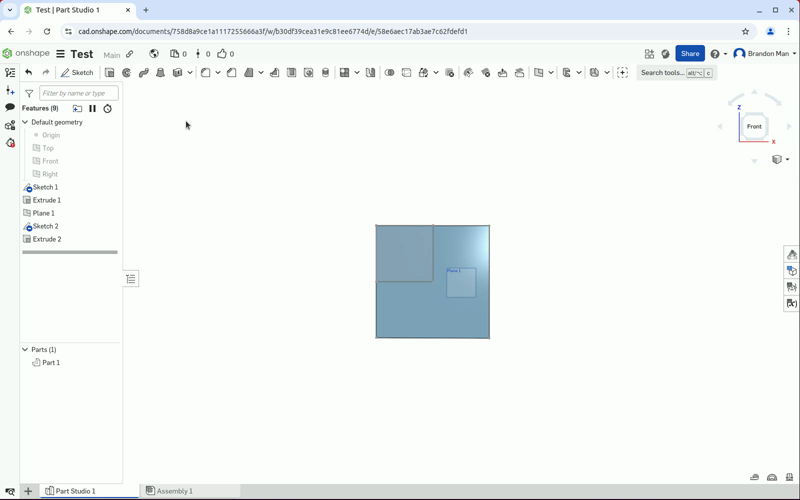
key(shift+7)
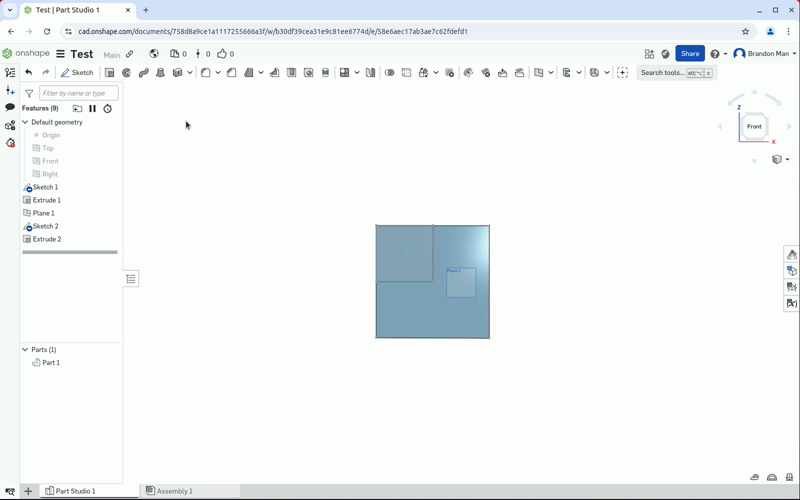
key(left, 2)
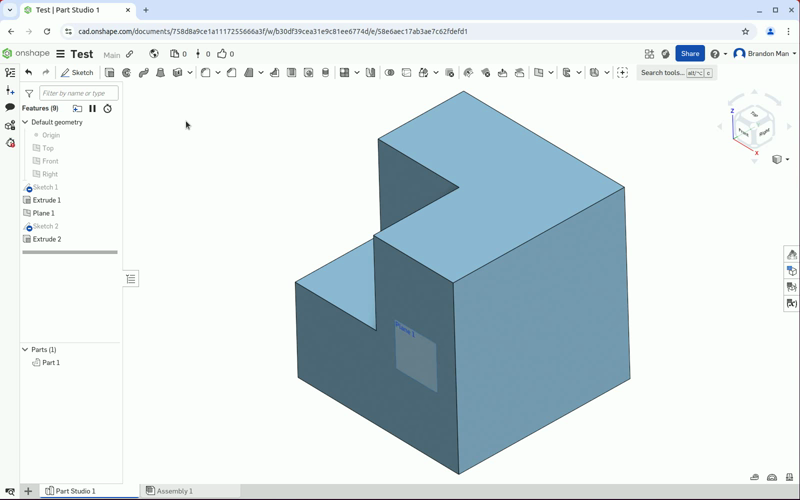
key(down, 2)
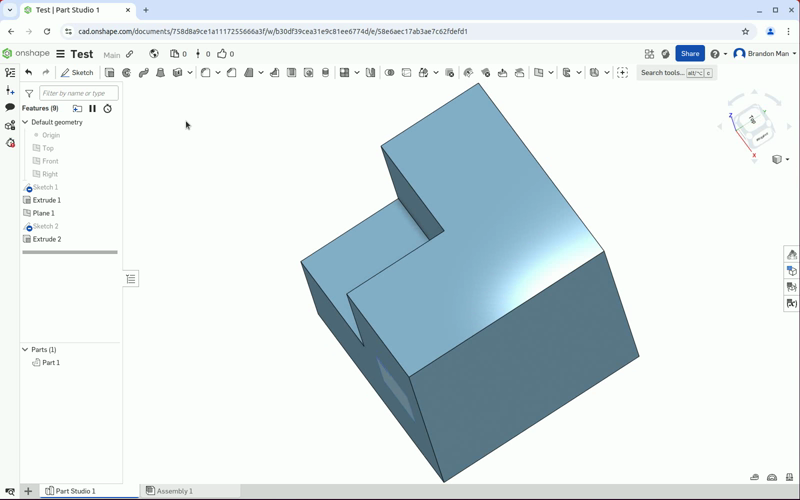
key(up, 2)
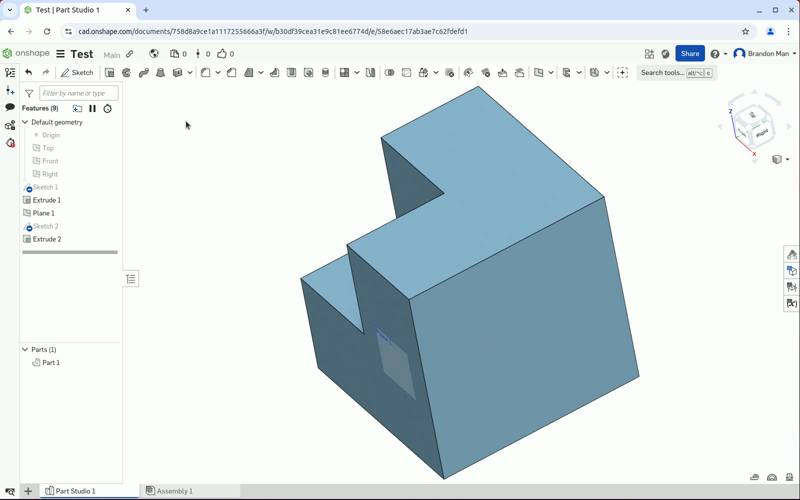
key(right, 2)
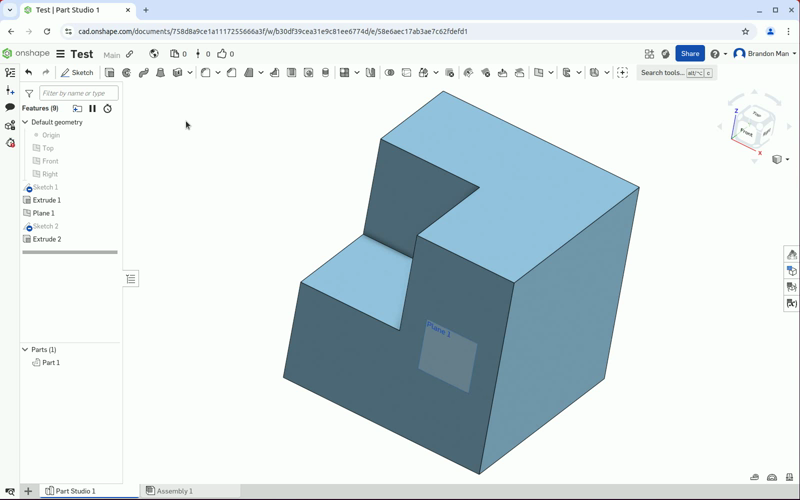
mouse_move(73, 189)
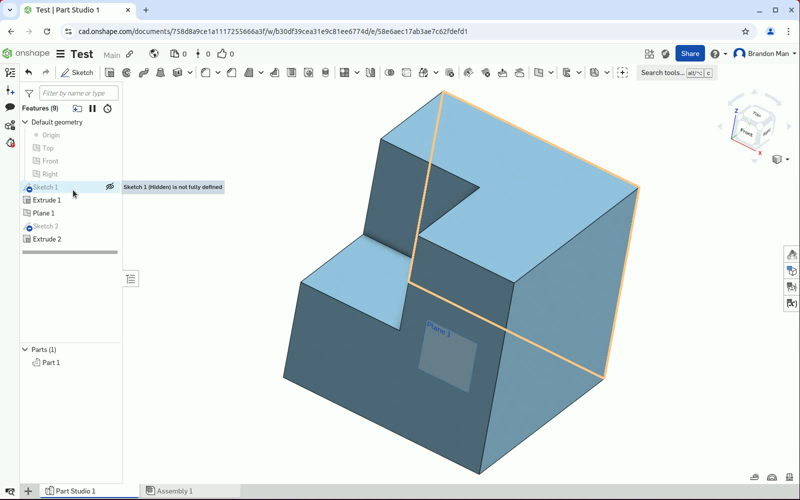
click(73, 189)